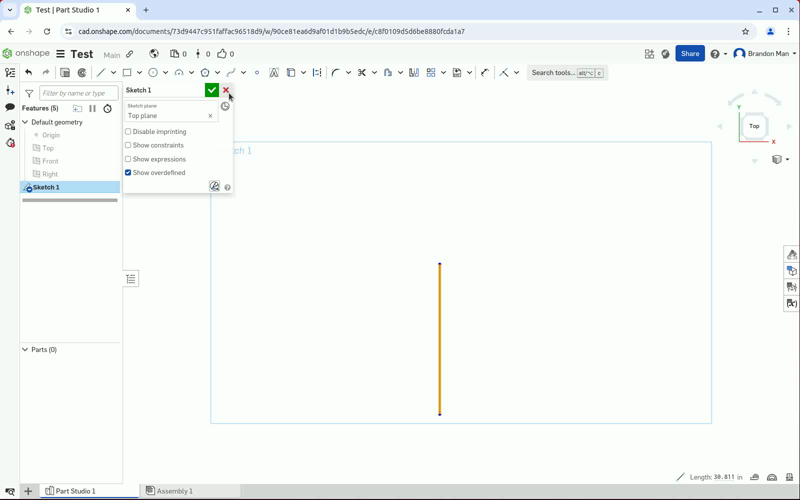
key(shift+h)
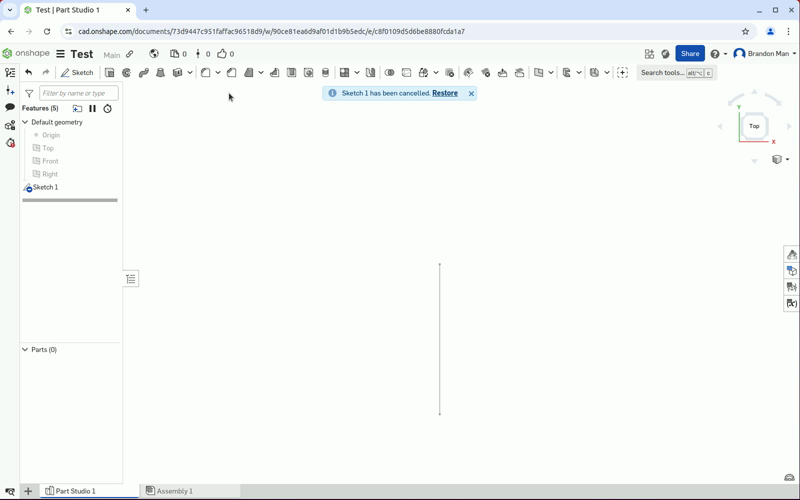
mouse_move(73, 352)
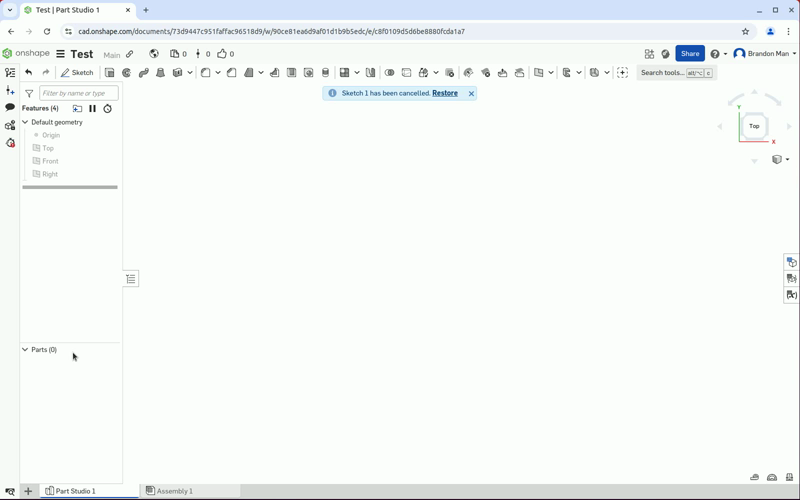
key(y)
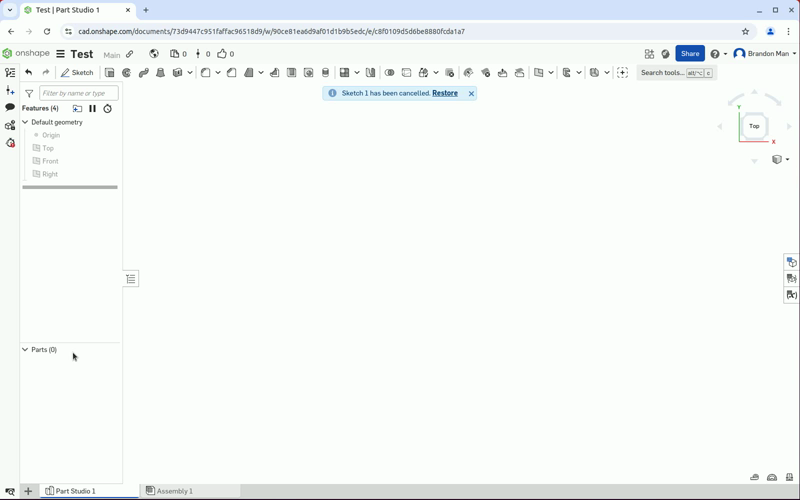
key(shift+p)
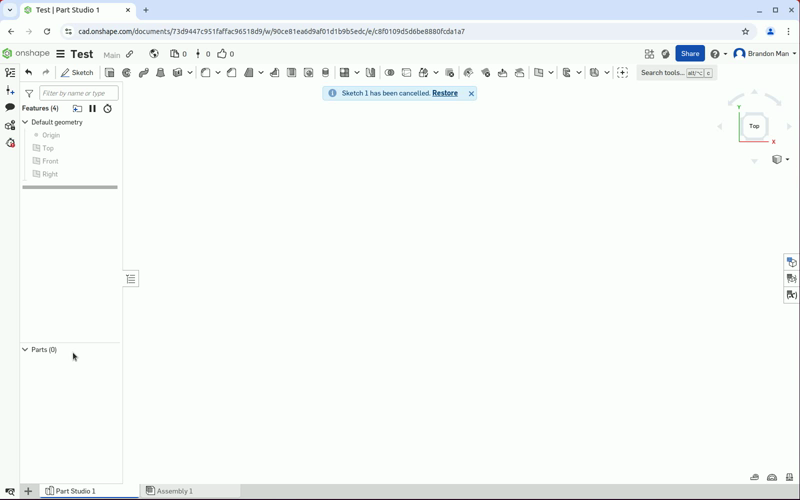
key(space)
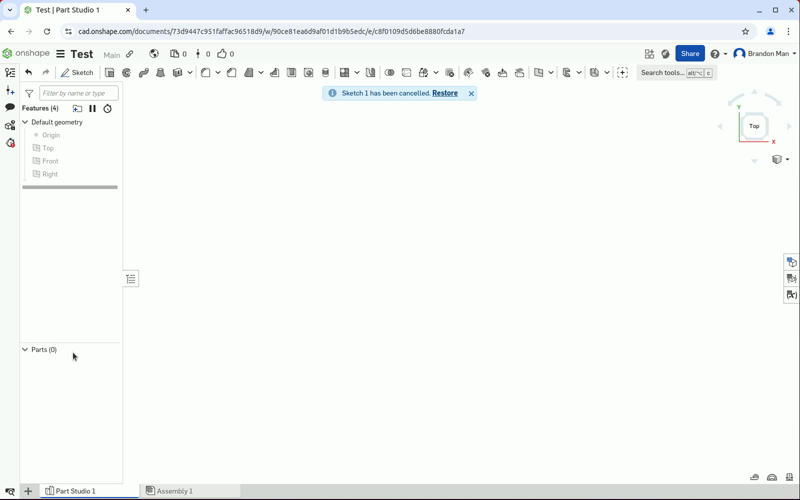
key_down(shift)
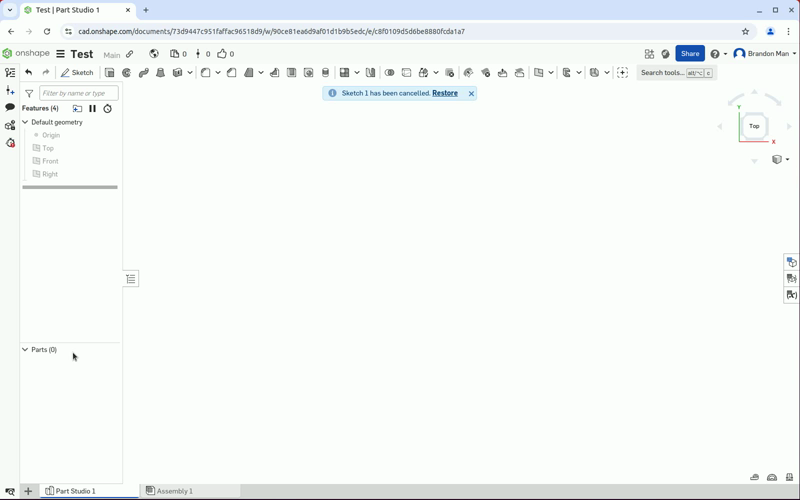
key(up)
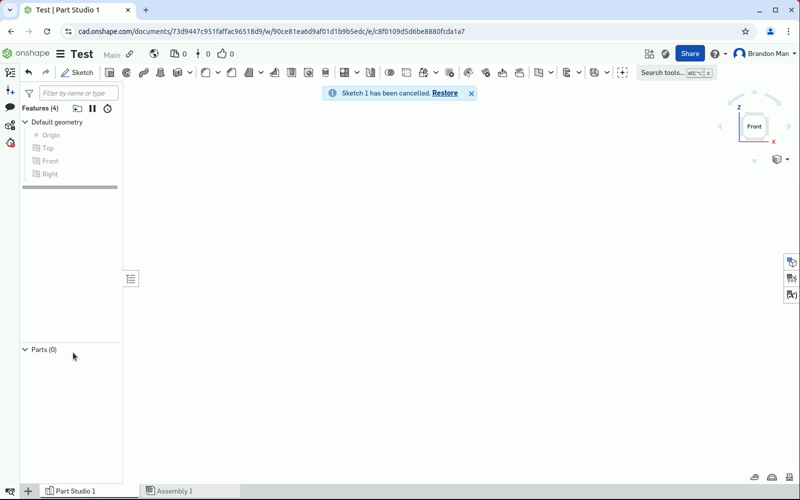
key_up(shift)
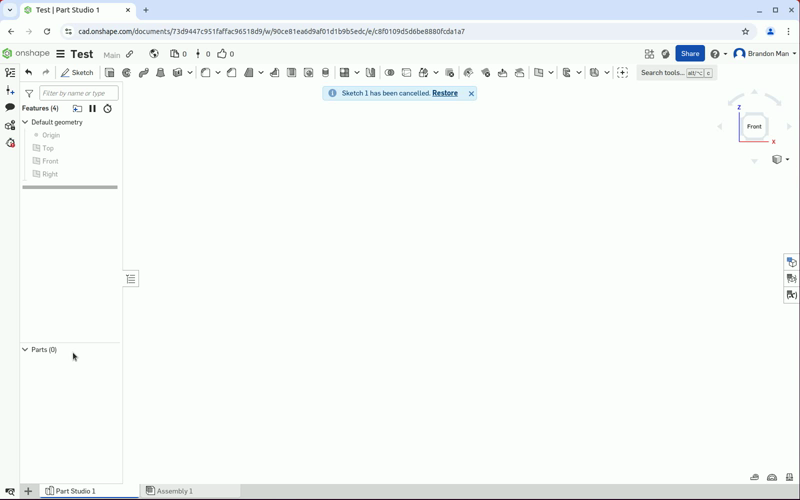
mouse_move(73, 352)
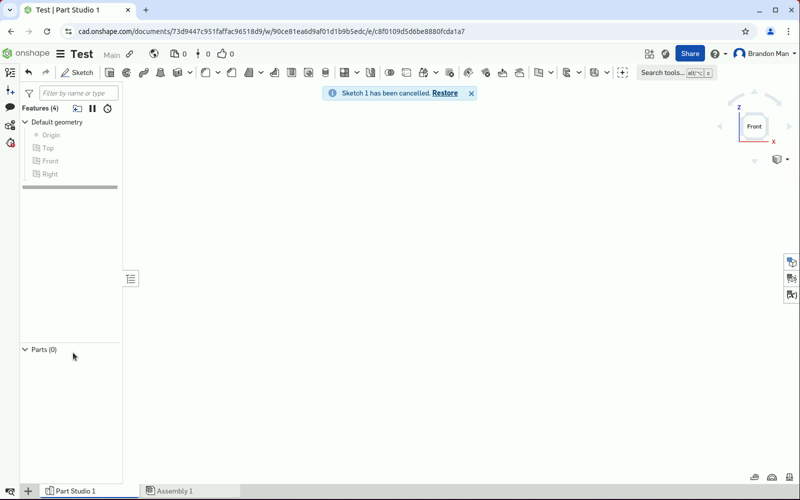
key(shift+y)
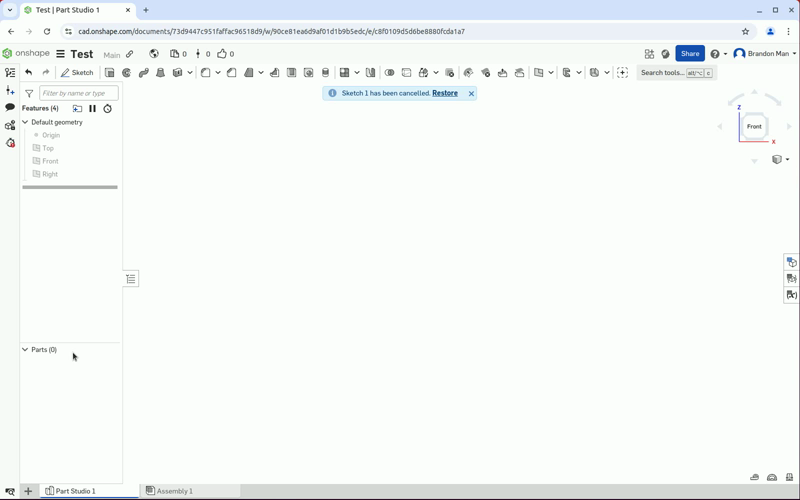
key(shift+s)
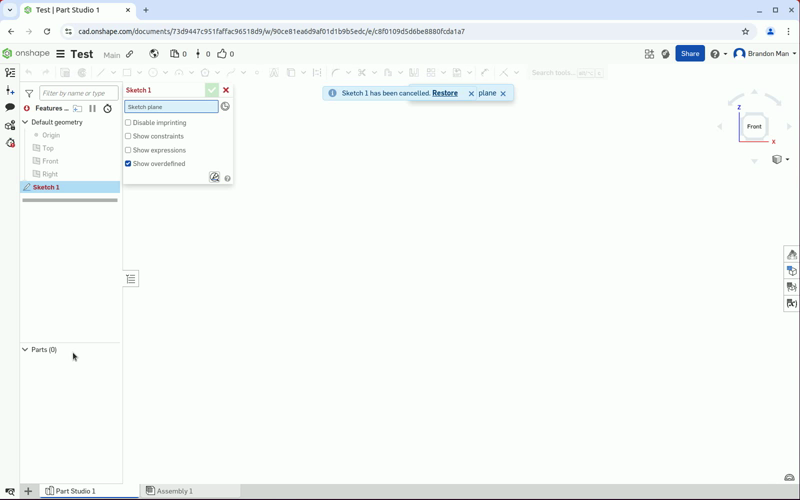
mouse_move(73, 163)
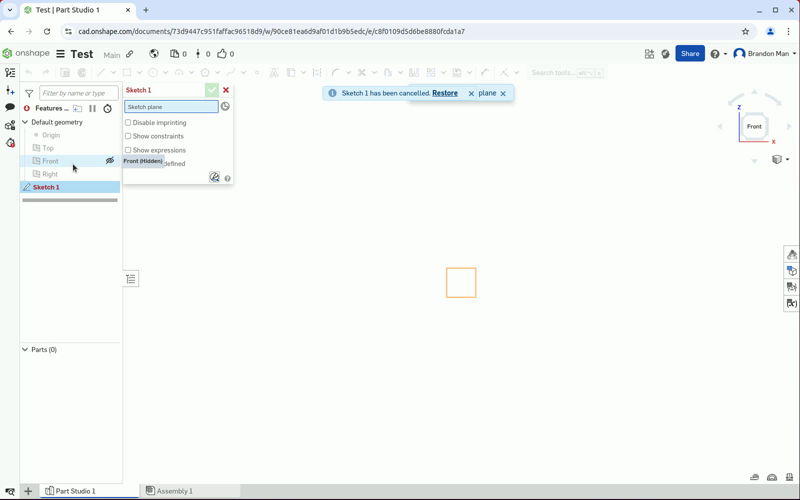
click(73, 163)
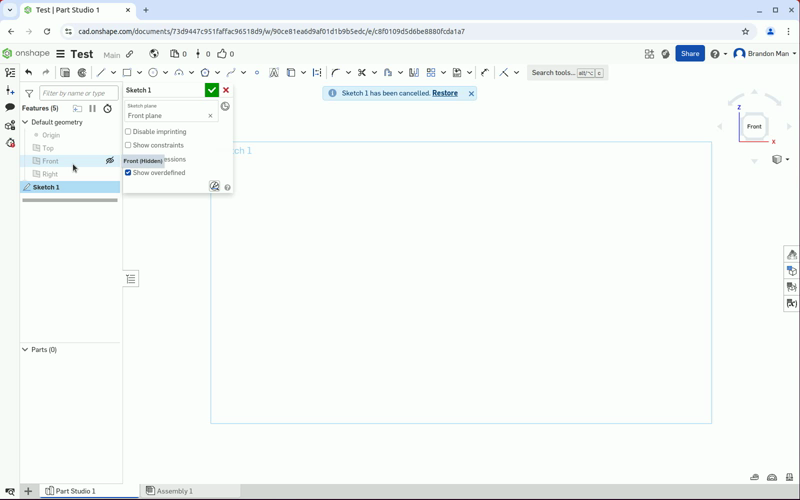
mouse_move(73, 352)
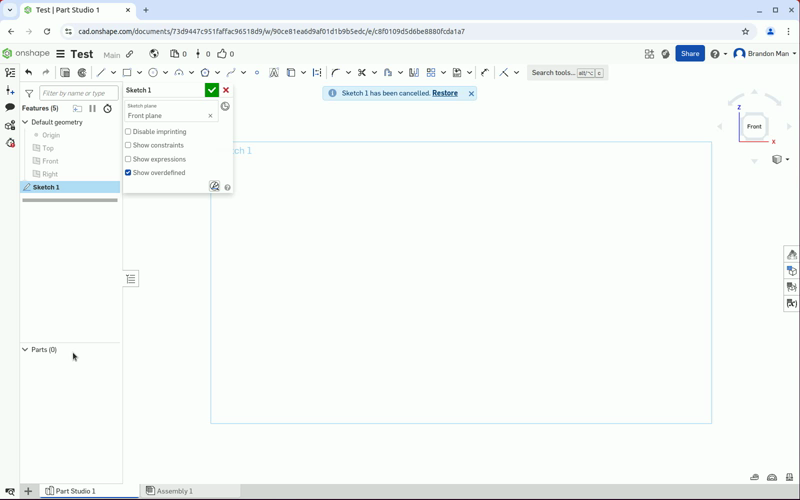
key(y)
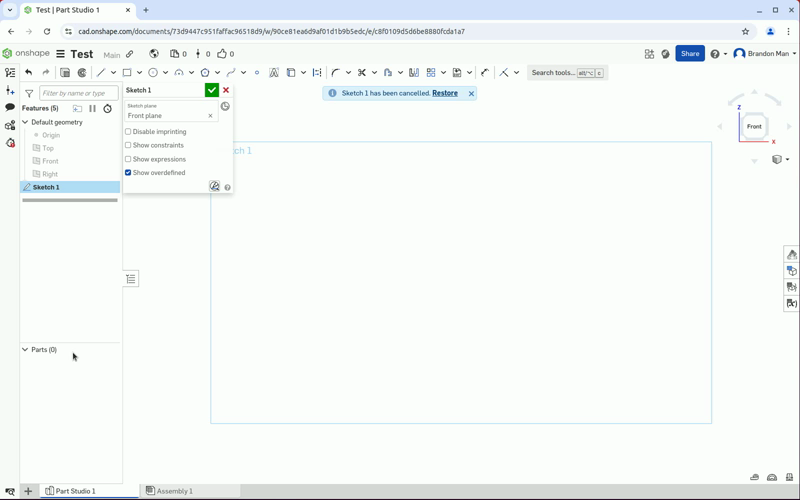
key(l)
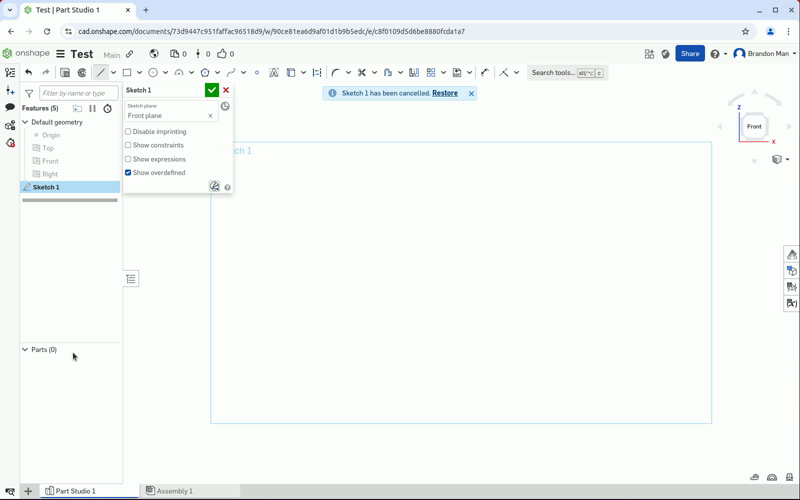
key_down(shift)
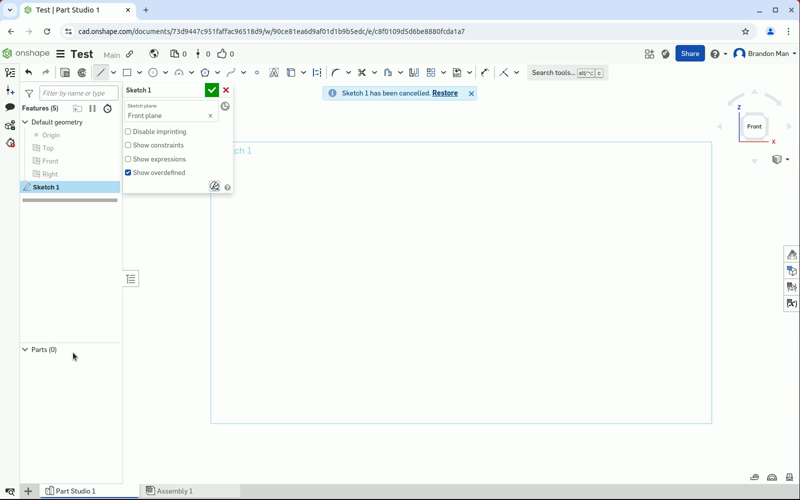
mouse_move(404, 339)
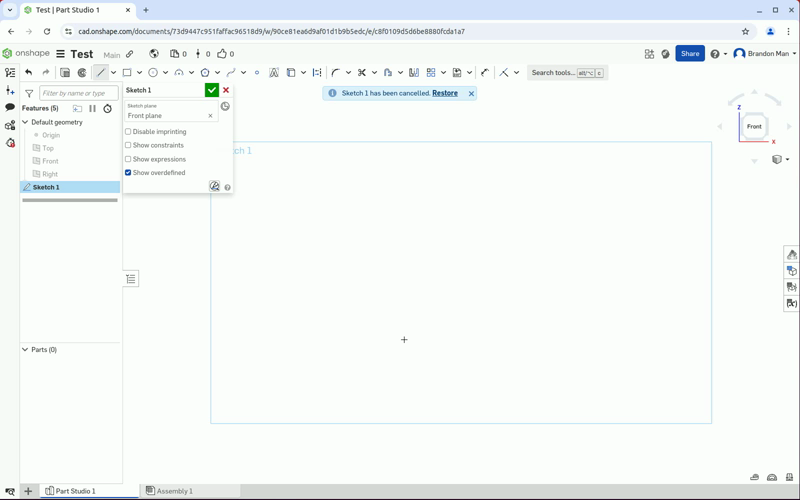
click(404, 339)
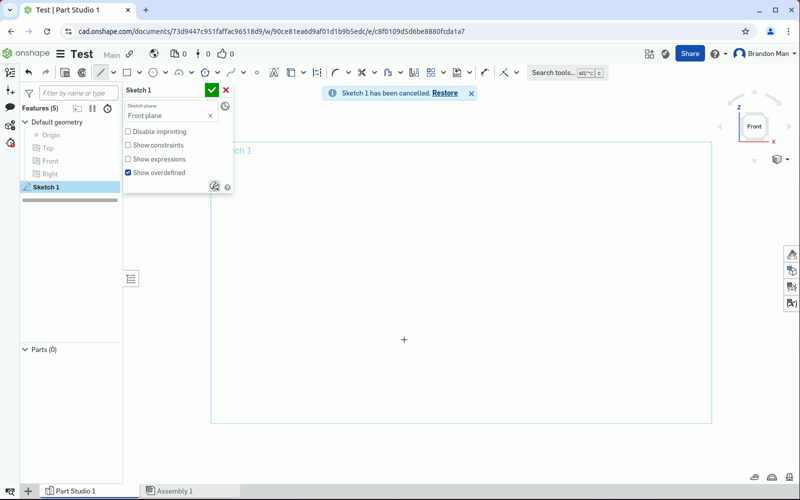
key_up(shift)
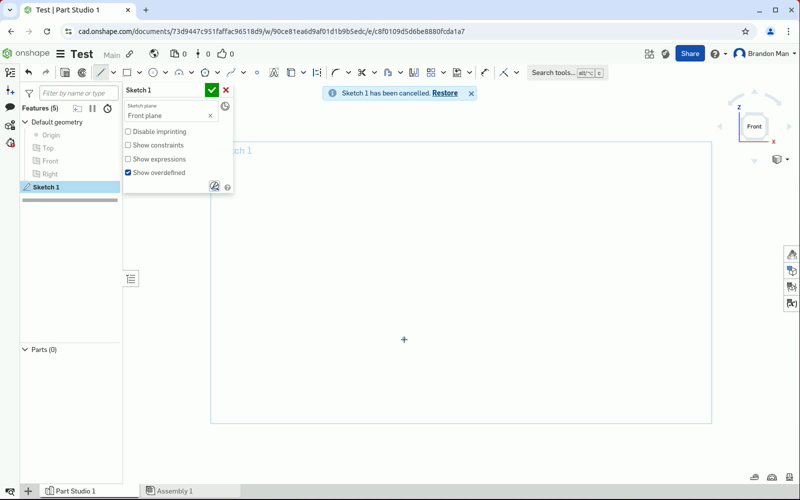
key_down(shift)
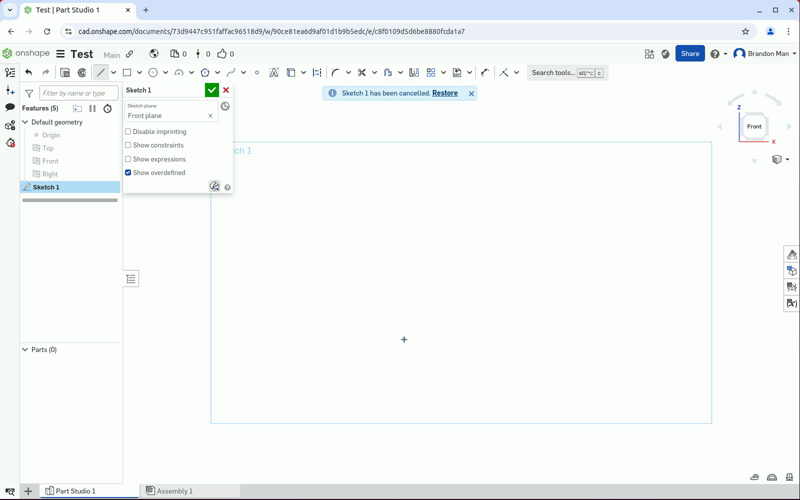
mouse_move(434, 339)
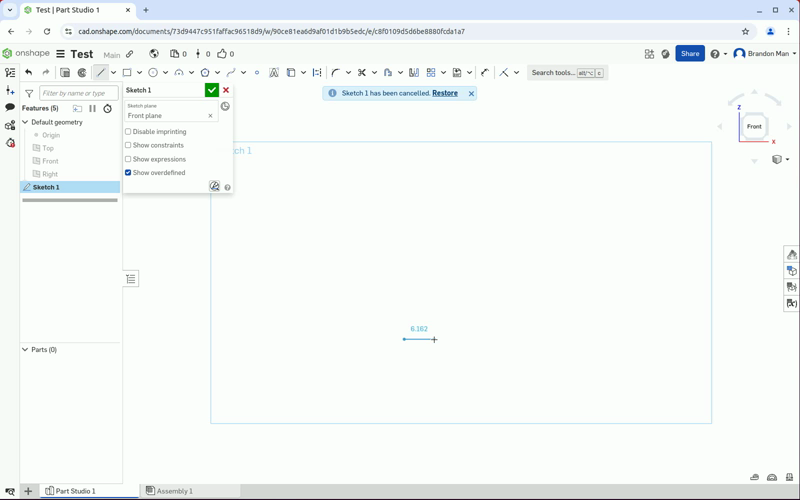
mouse_move(440, 339)
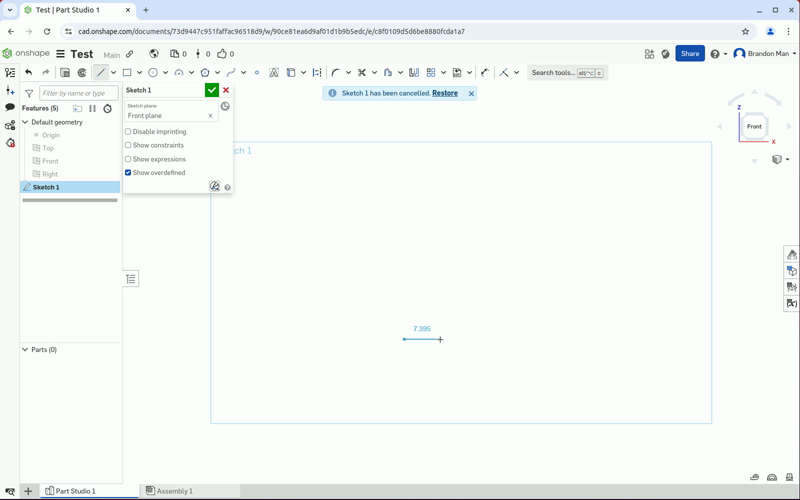
click(440, 339)
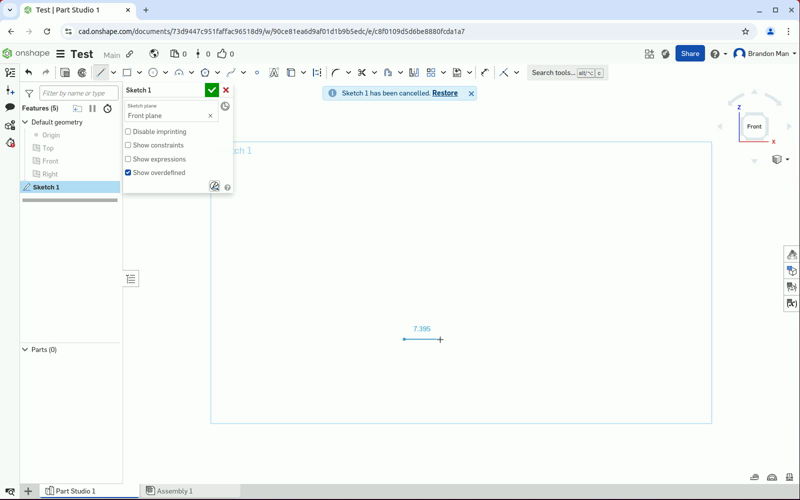
key_up(shift)
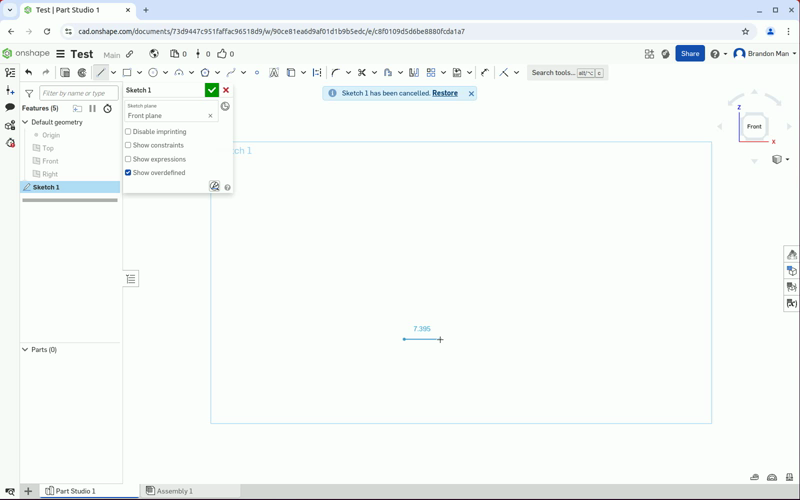
key_down(shift)
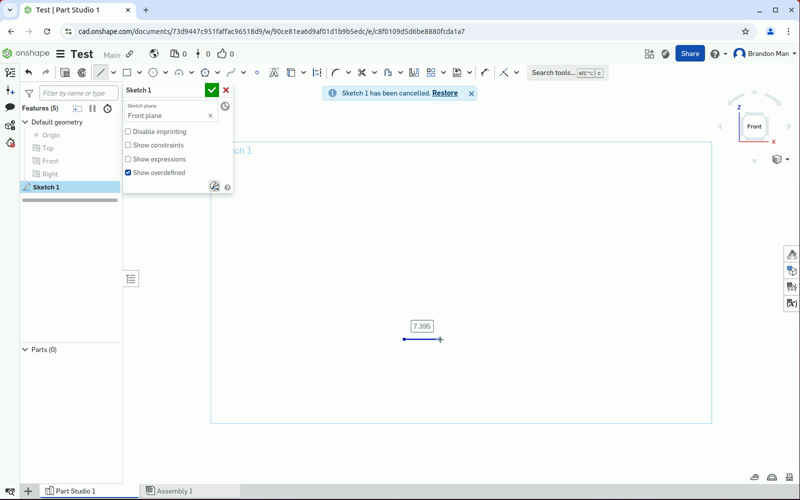
mouse_move(470, 339)
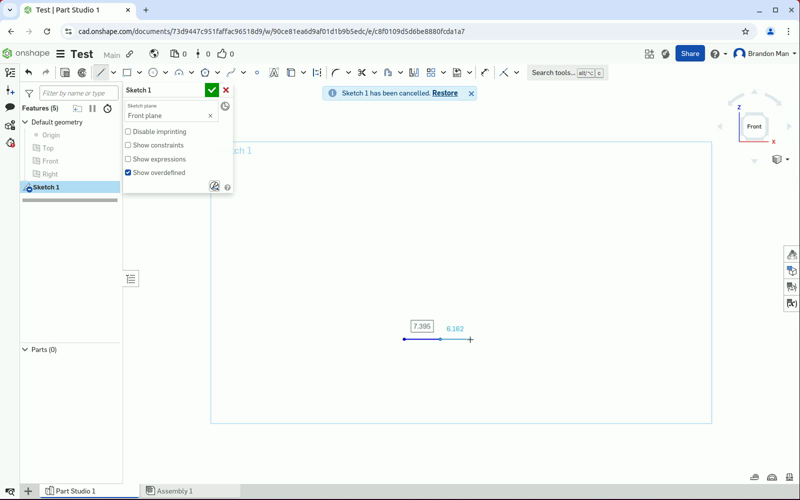
mouse_move(440, 303)
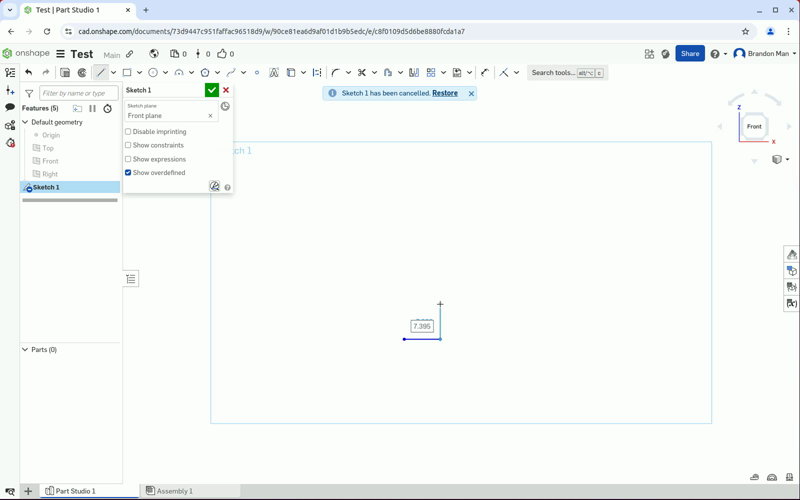
click(440, 303)
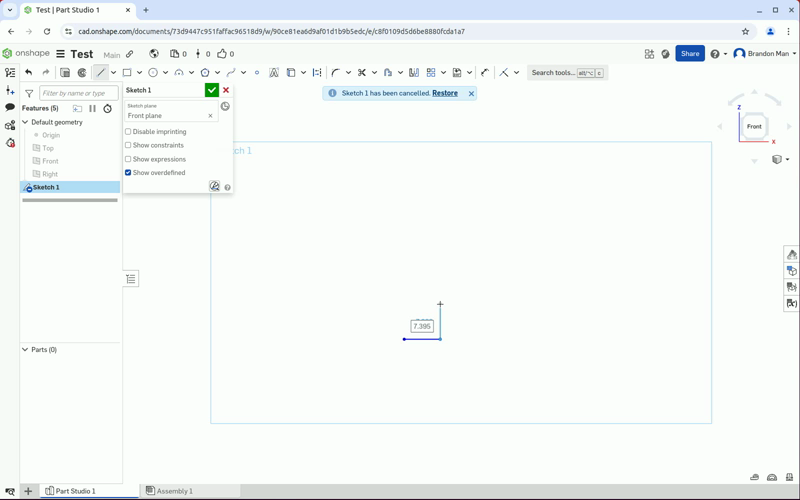
key_up(shift)
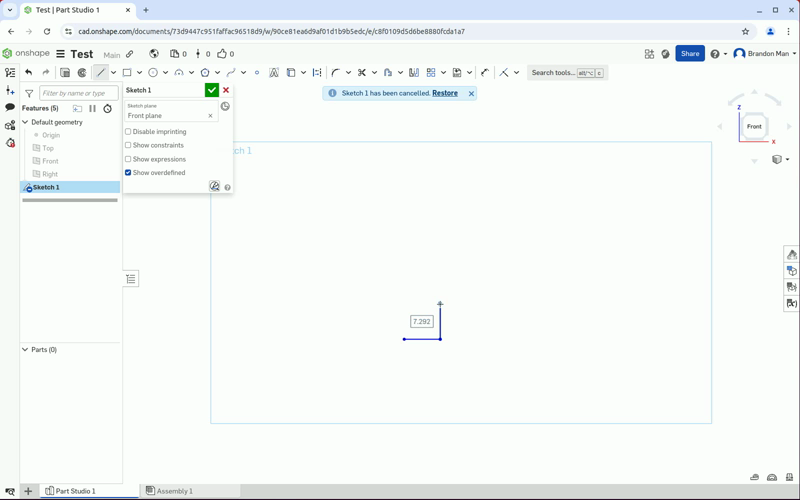
key_down(shift)
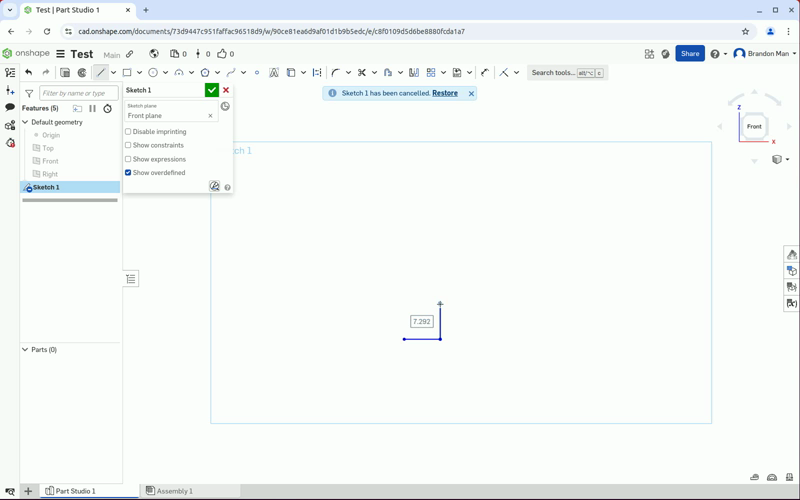
mouse_move(470, 303)
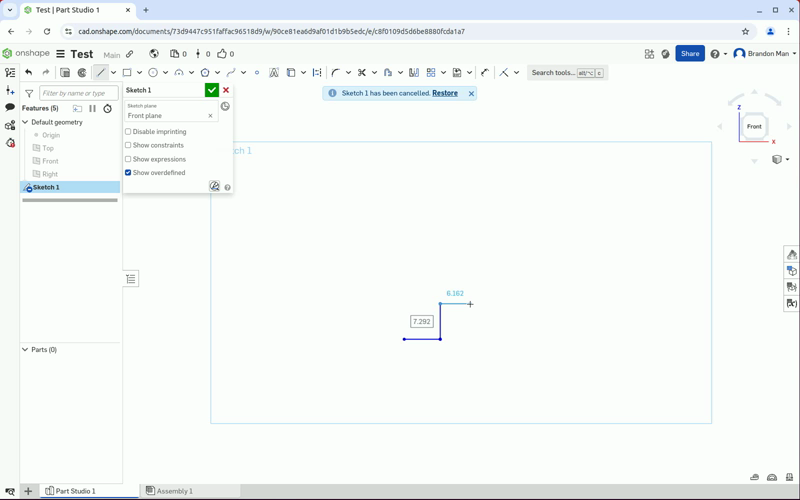
mouse_move(482, 303)
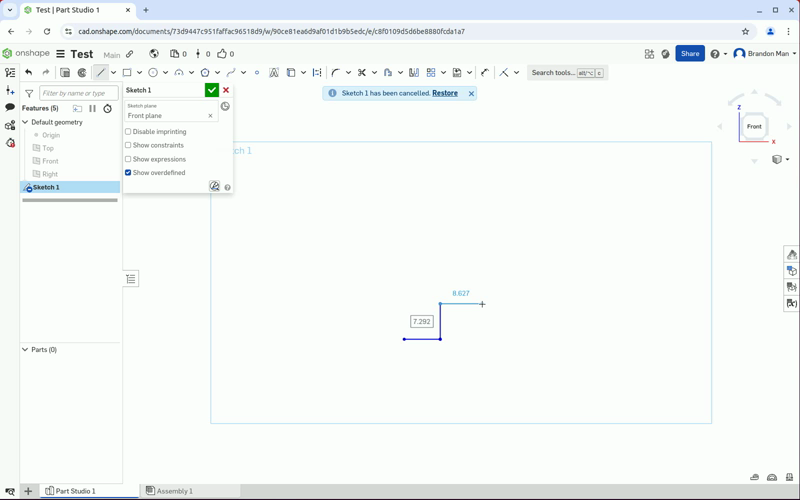
click(482, 303)
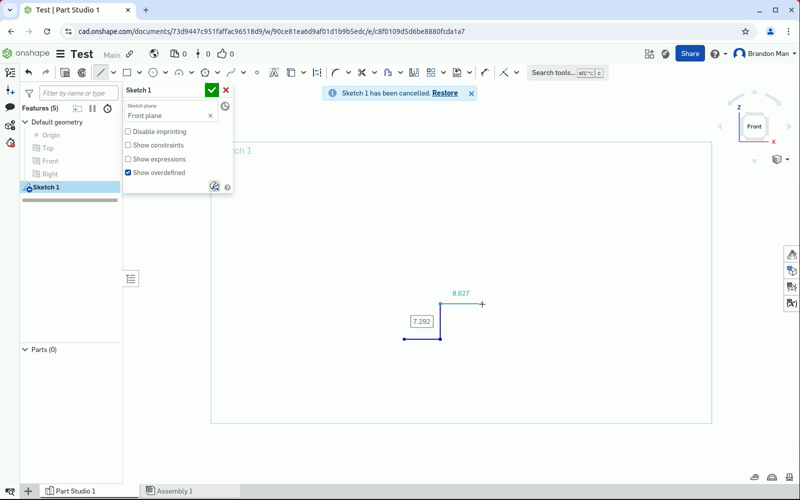
key_up(shift)
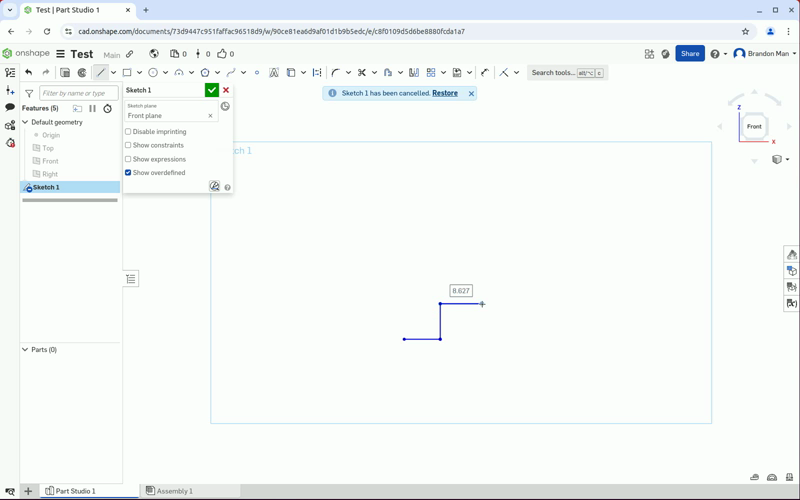
key_down(shift)
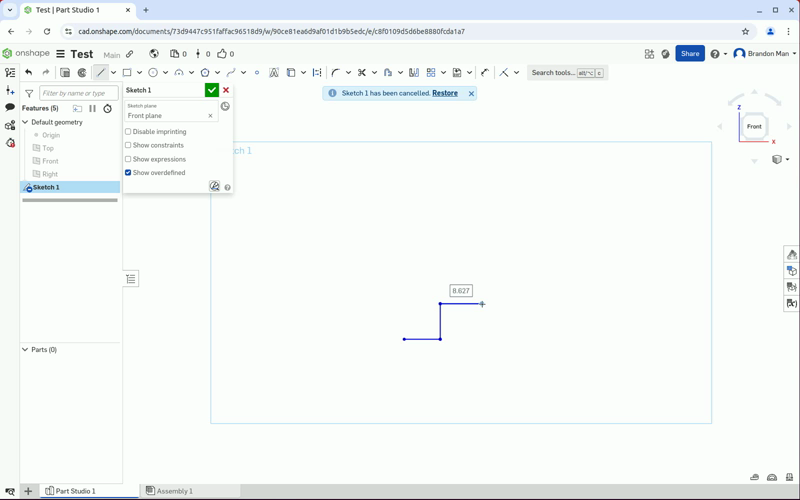
mouse_move(512, 303)
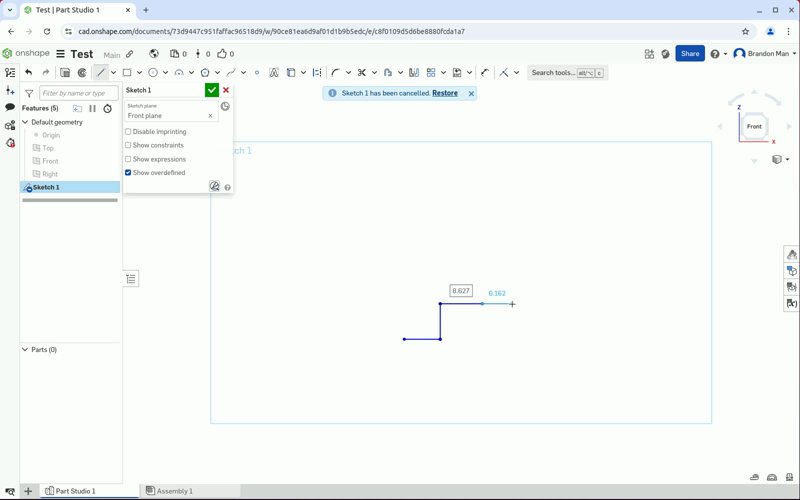
mouse_move(482, 339)
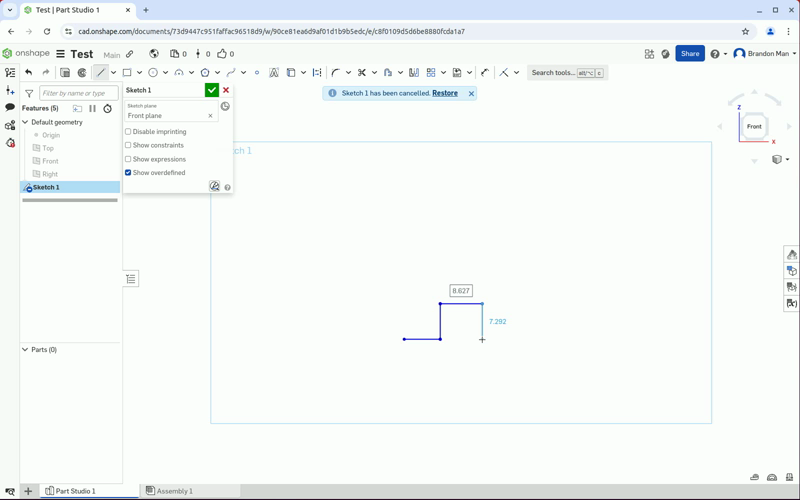
click(482, 339)
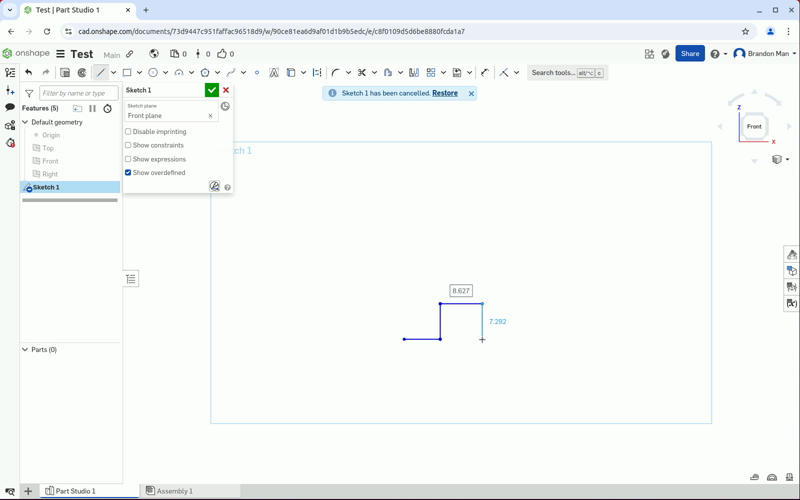
key_up(shift)
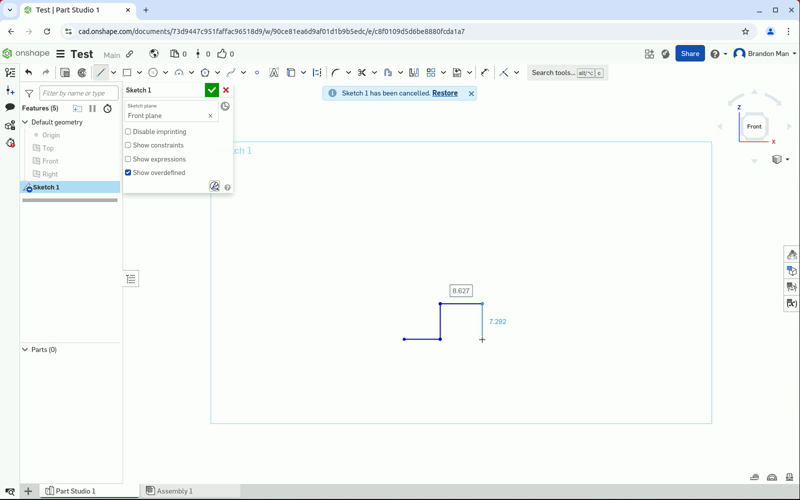
key_down(shift)
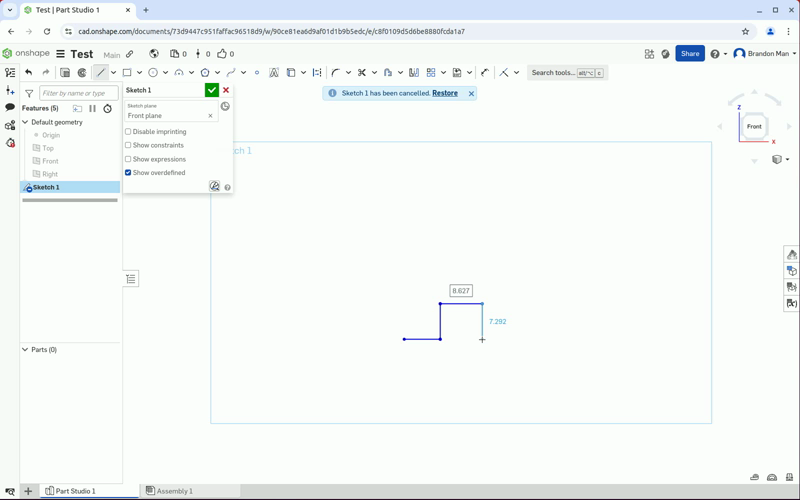
mouse_move(512, 339)
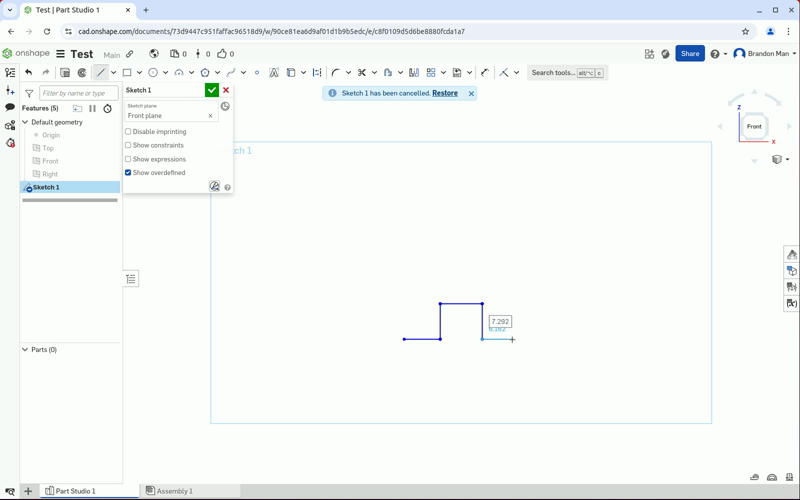
mouse_move(516, 339)
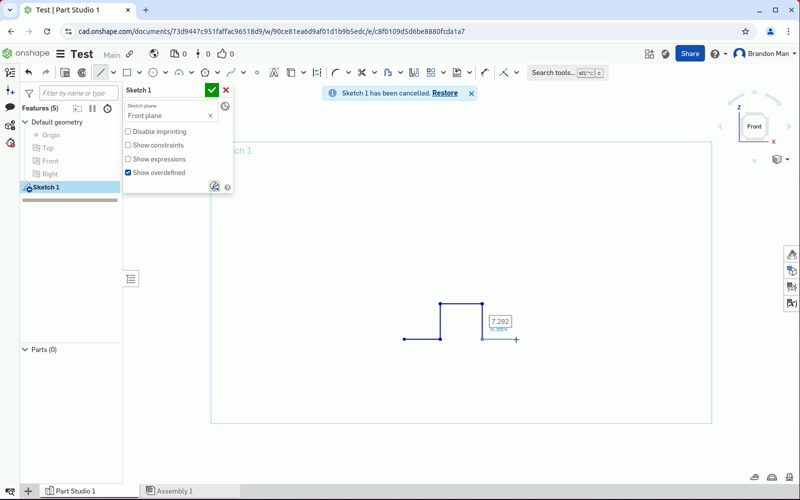
click(516, 339)
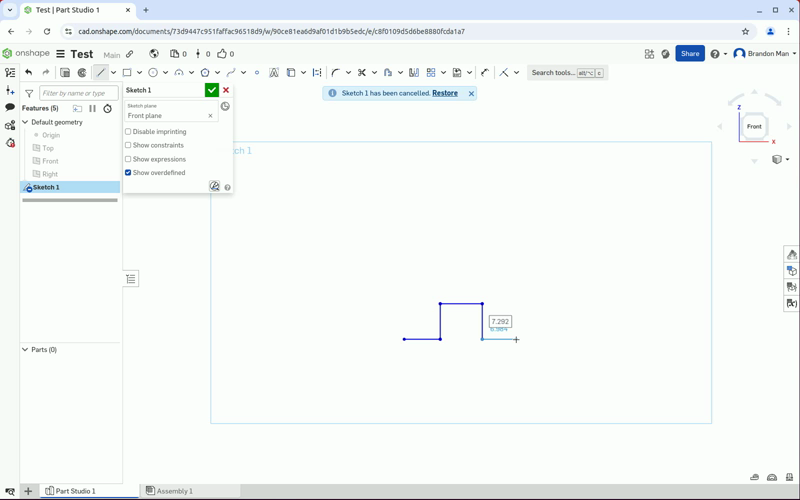
key_up(shift)
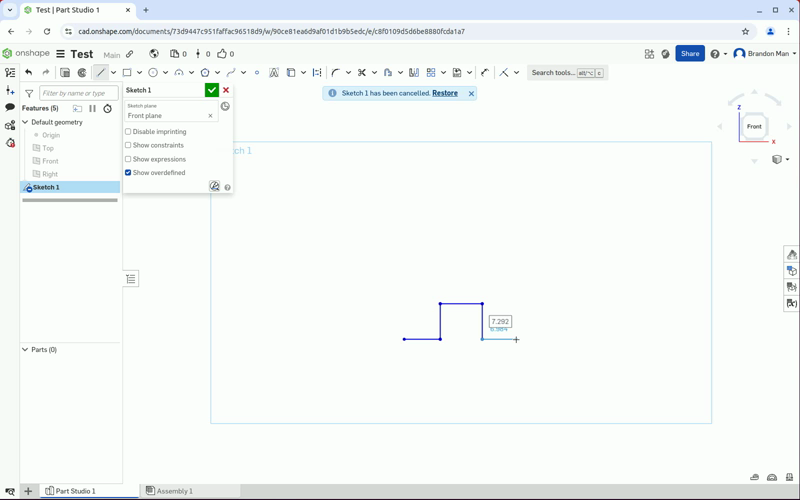
key_down(shift)
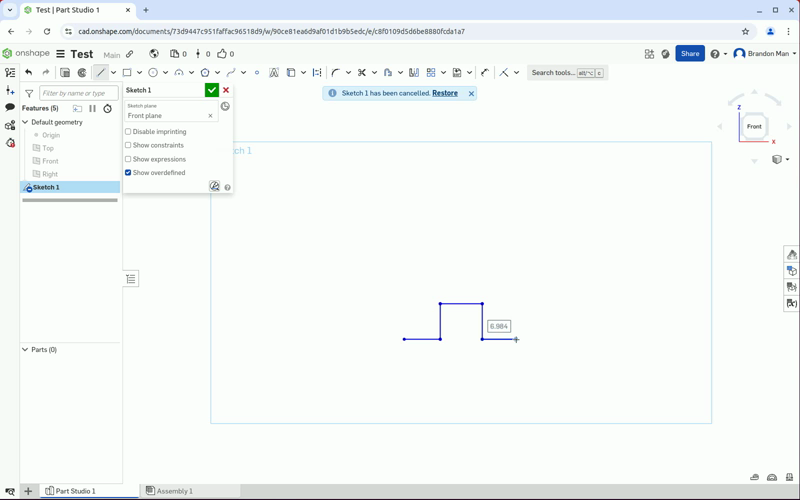
mouse_move(516, 227)
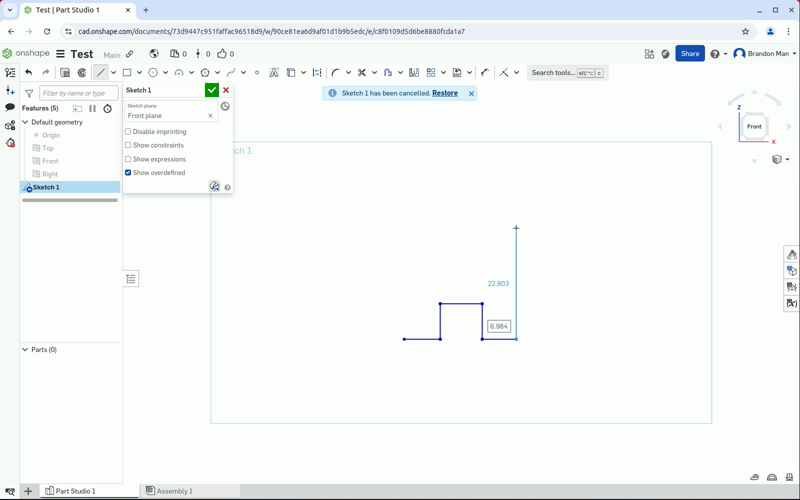
click(516, 227)
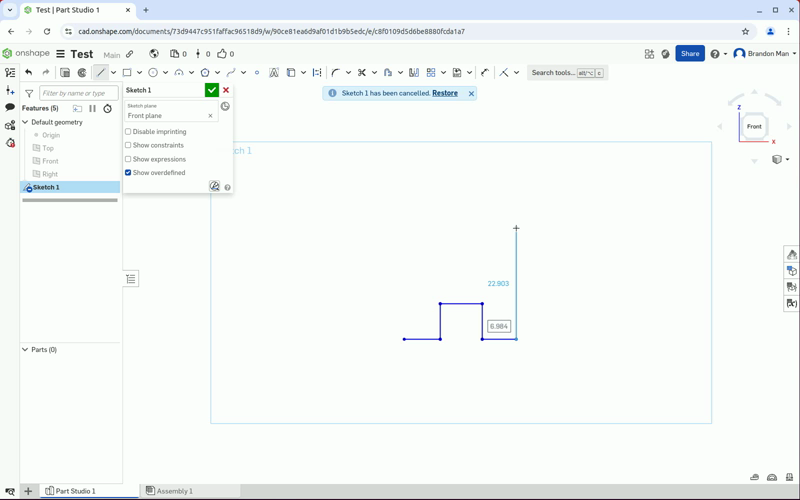
key_up(shift)
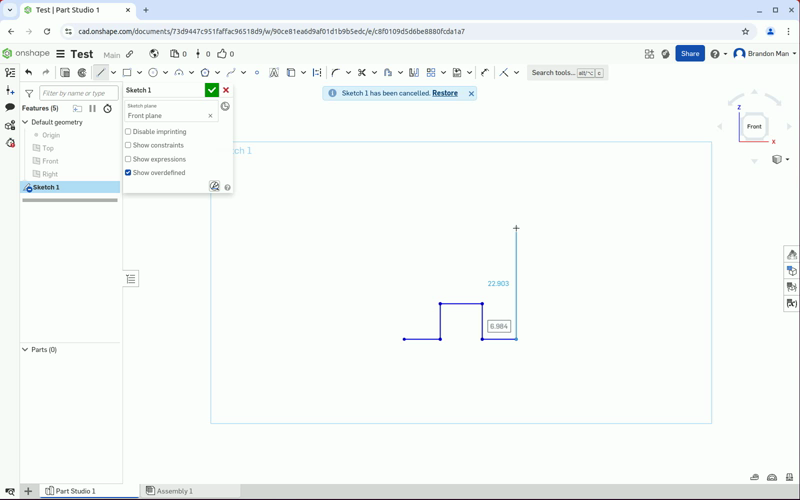
key(esc)
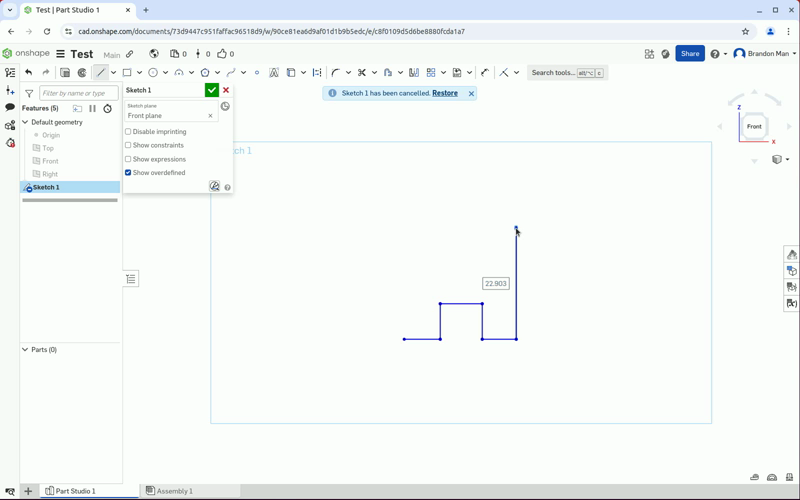
key(a)
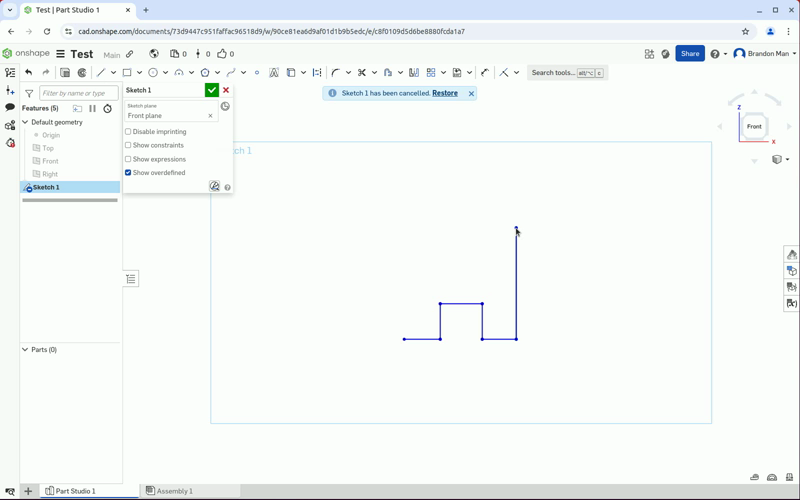
mouse_move(516, 227)
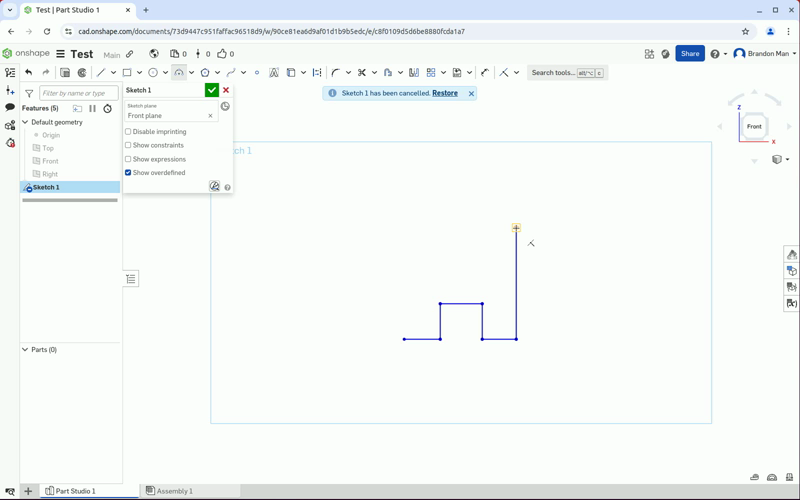
click(516, 227)
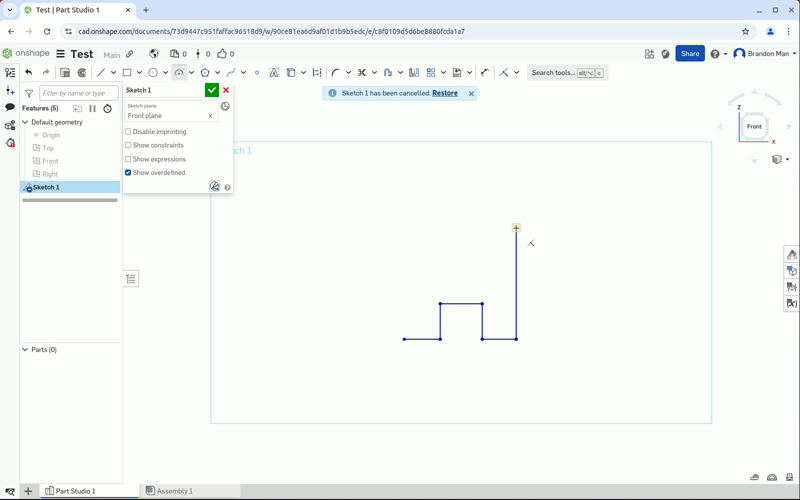
key_down(shift)
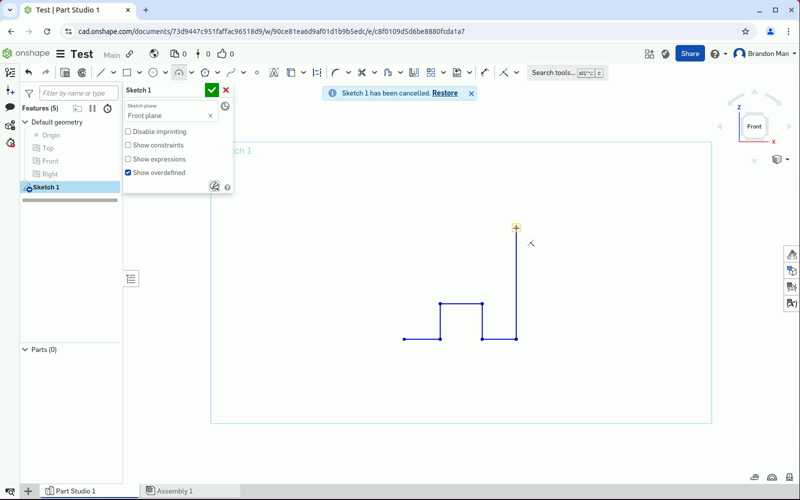
mouse_move(404, 227)
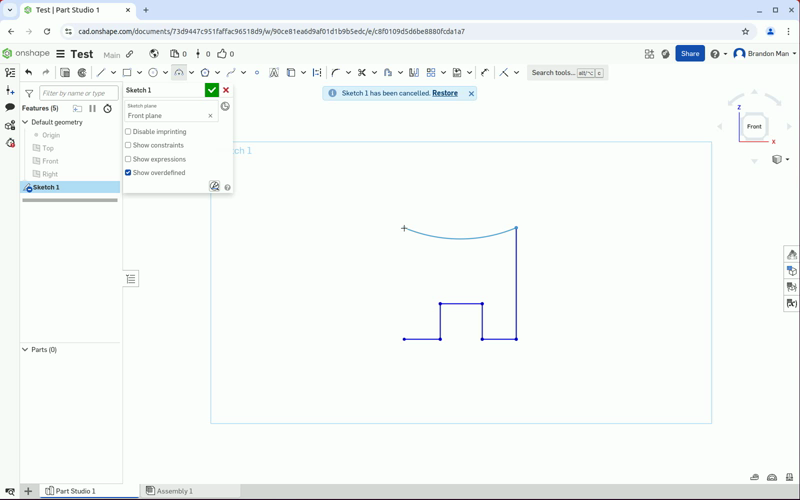
click(404, 227)
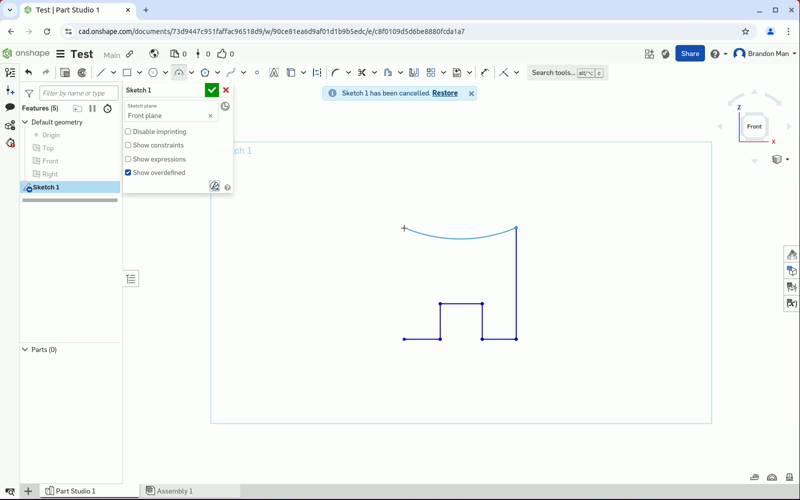
mouse_move(460, 171)
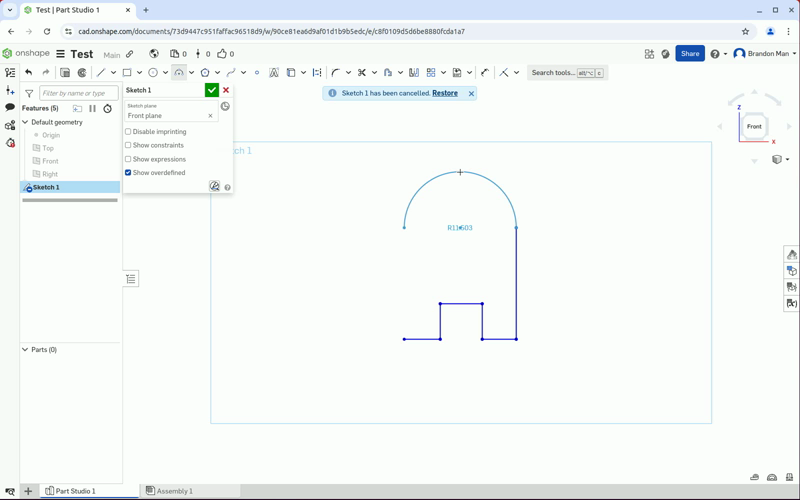
click(460, 171)
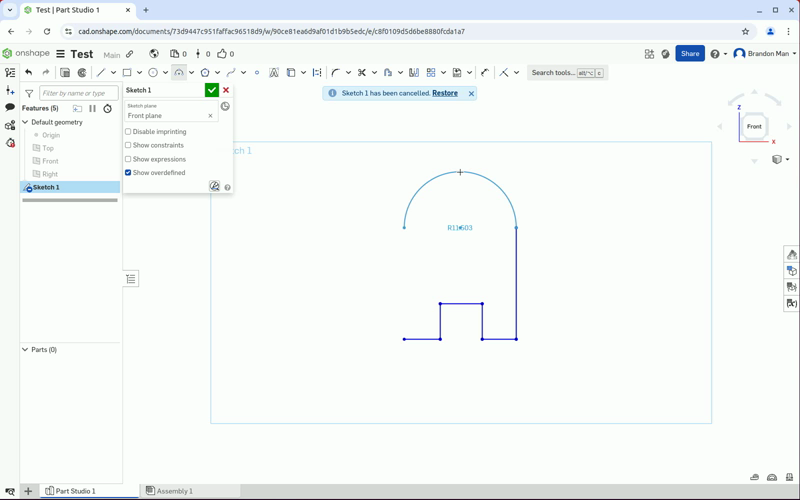
key_up(shift)
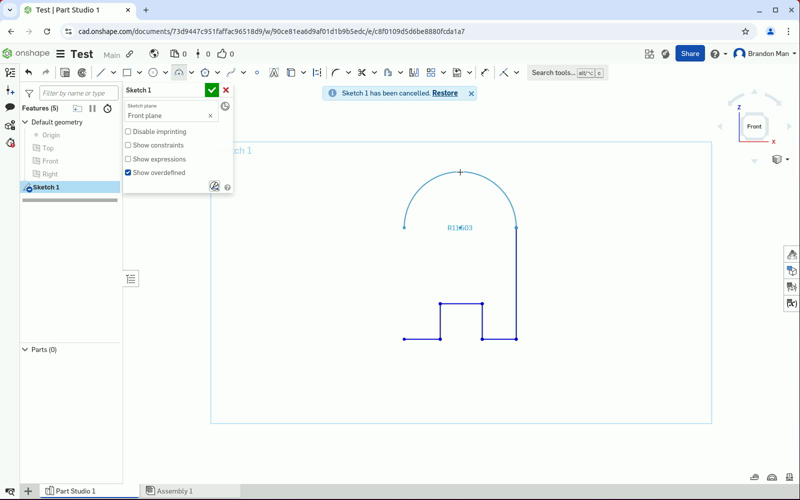
key(esc)
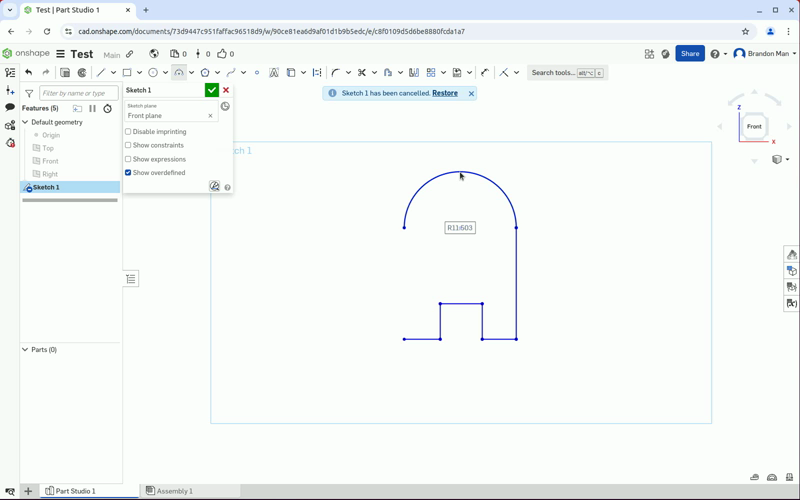
key(l)
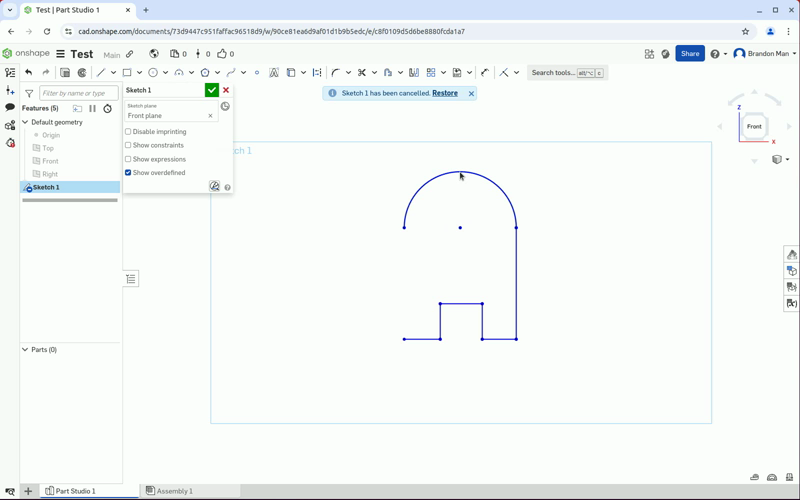
mouse_move(404, 227)
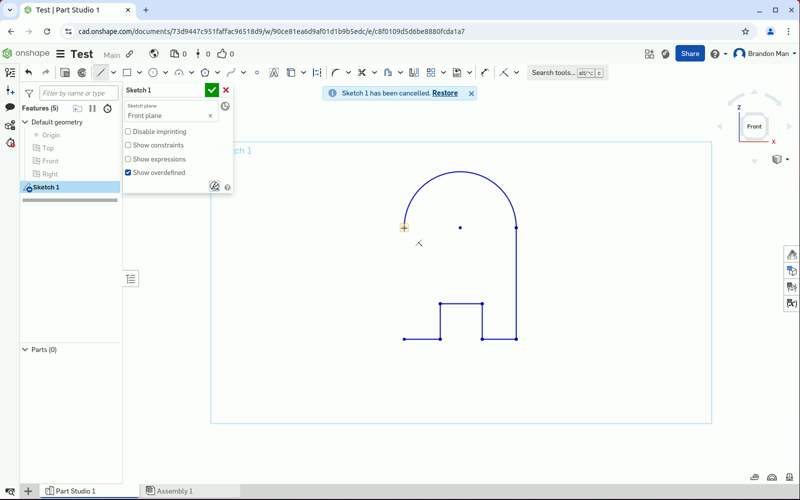
click(404, 227)
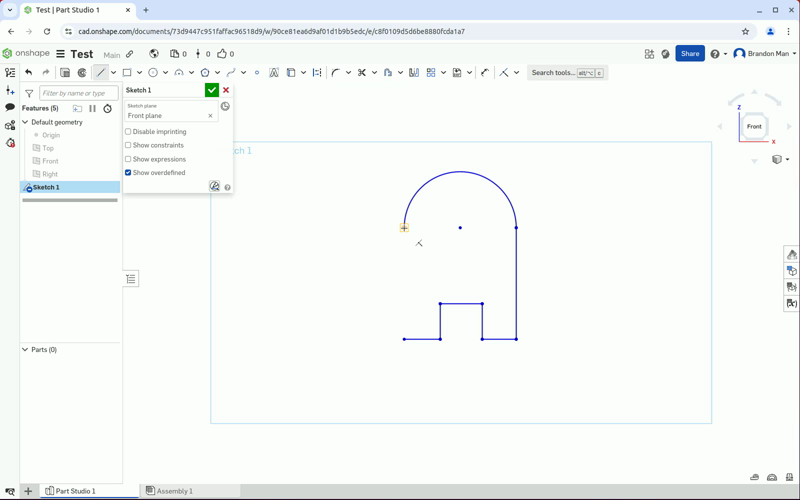
key_down(shift)
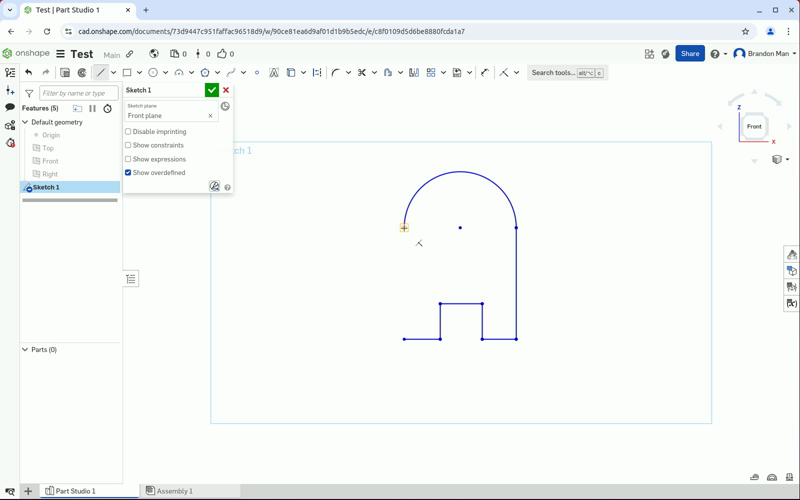
mouse_move(404, 339)
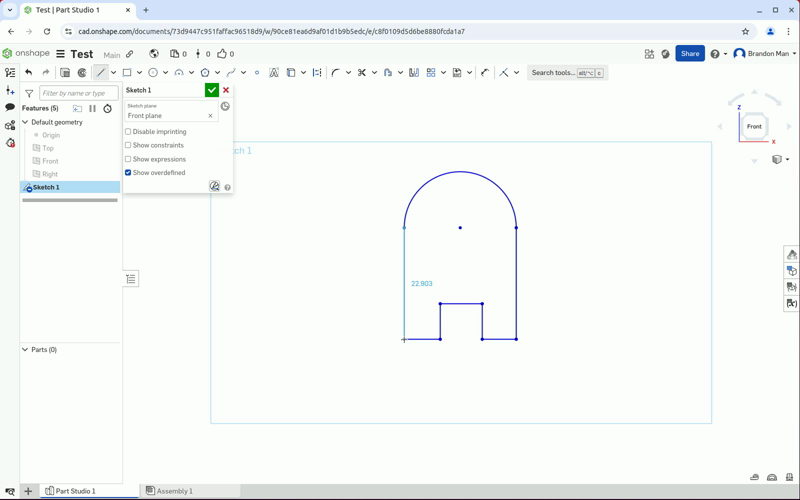
key_up(shift)
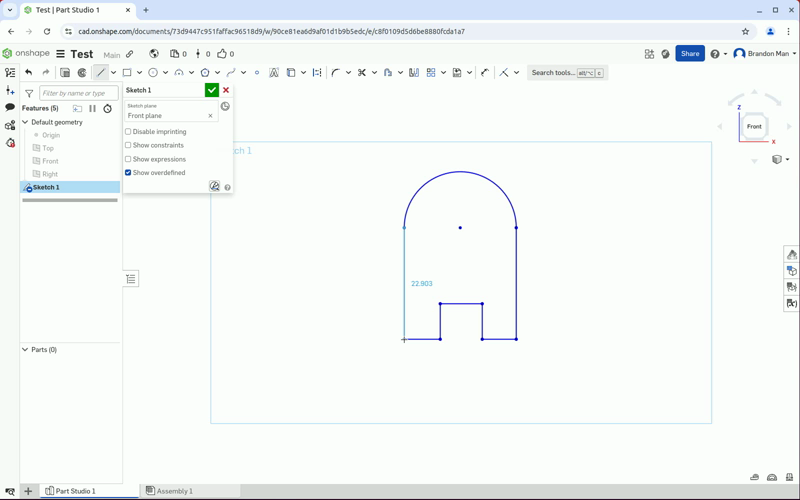
click(404, 339)
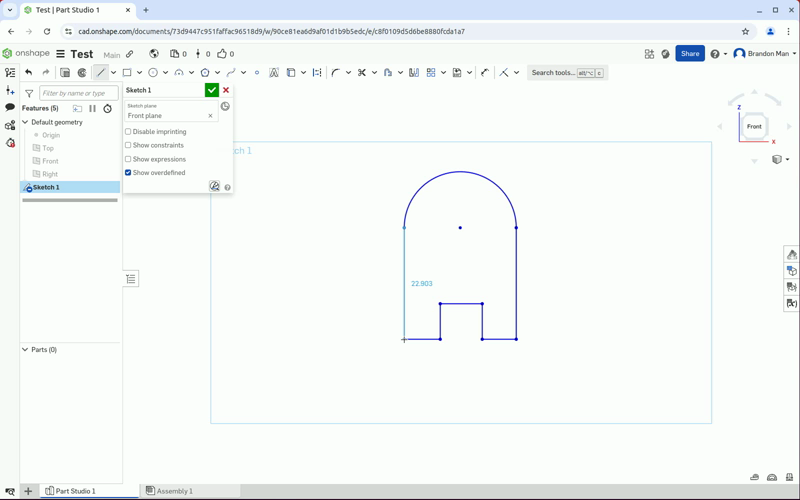
key(esc)
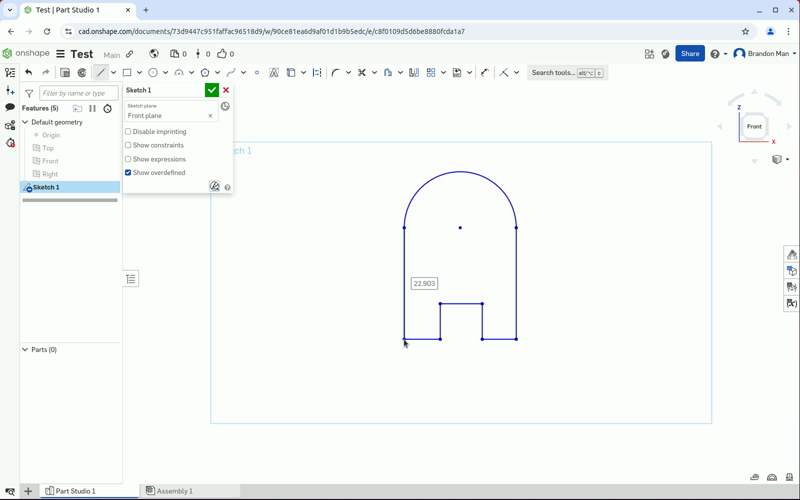
mouse_move(465, 239)
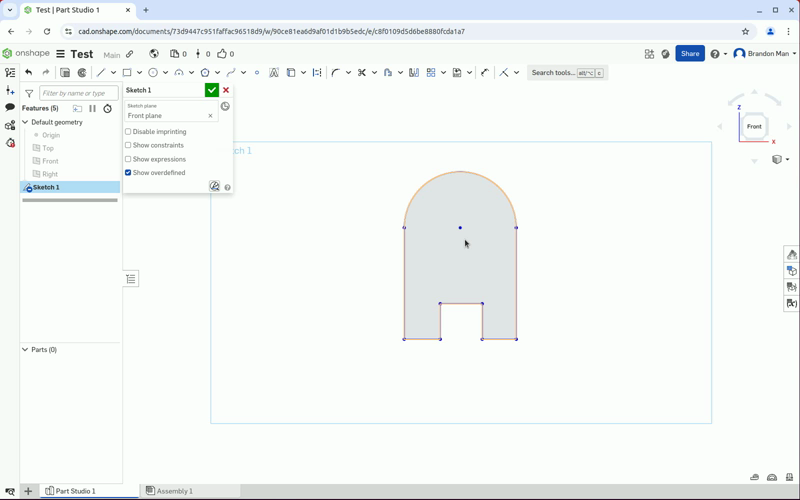
click(465, 239)
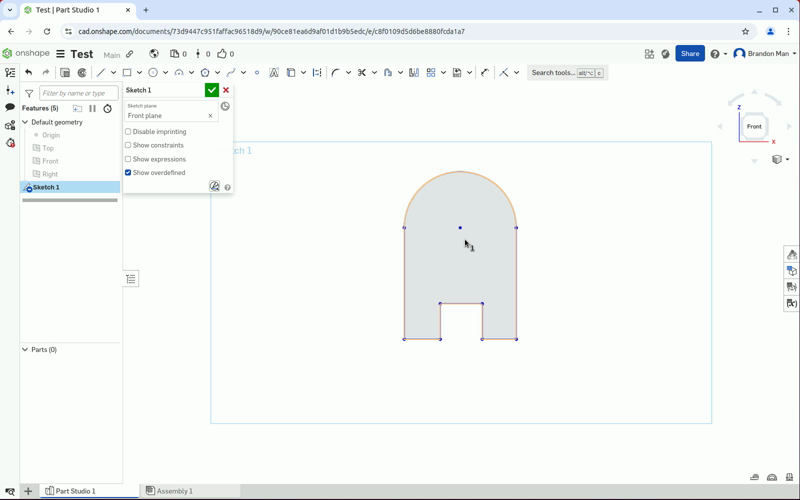
mouse_move(73, 352)
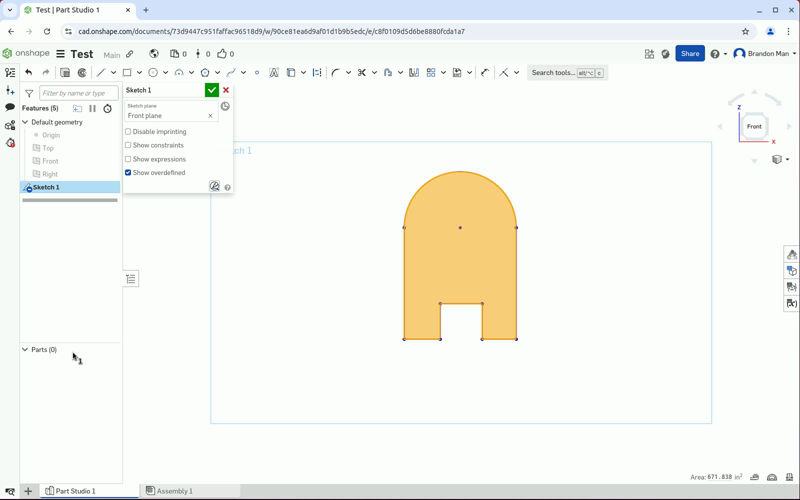
key(shift+y)
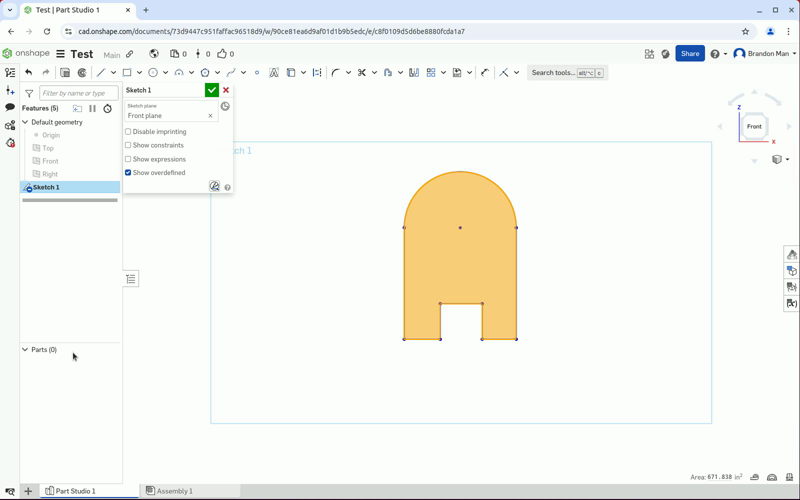
key(shift+e)
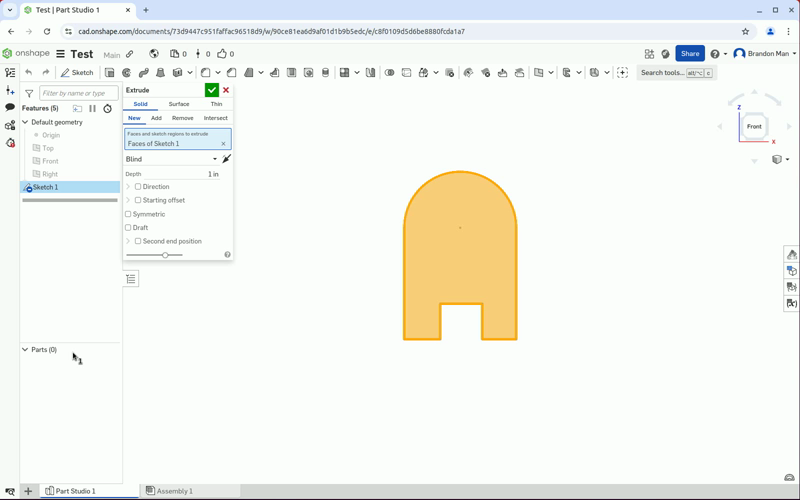
mouse_move(143, 106)
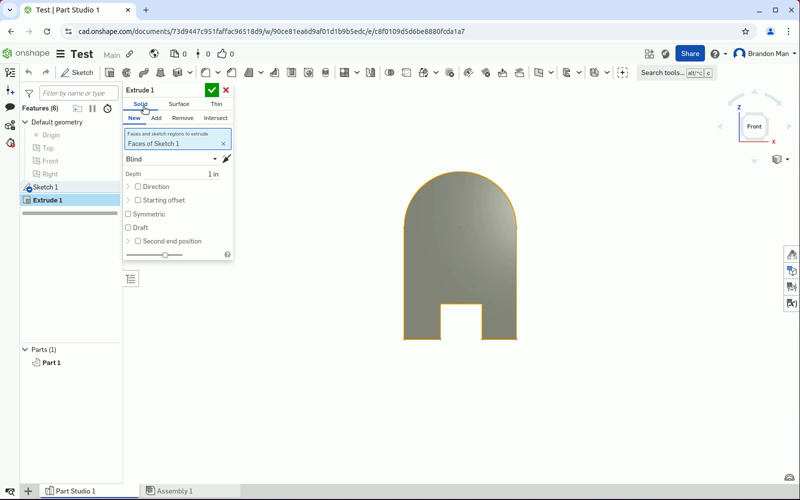
click(143, 106)
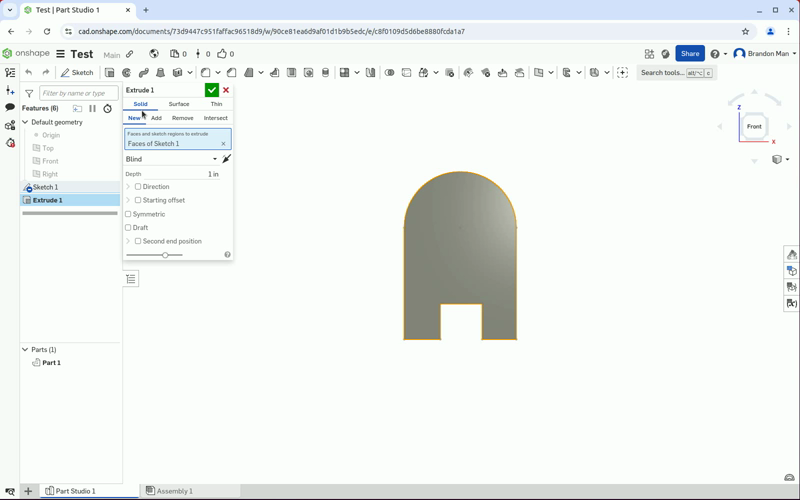
mouse_move(137, 120)
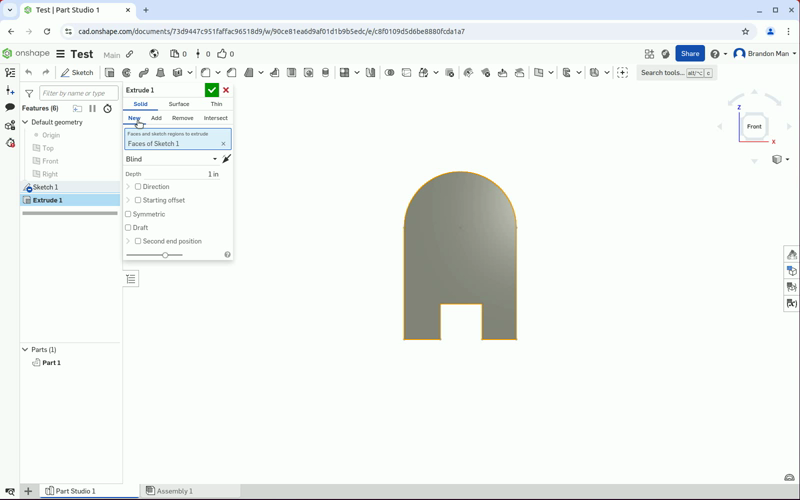
click(137, 120)
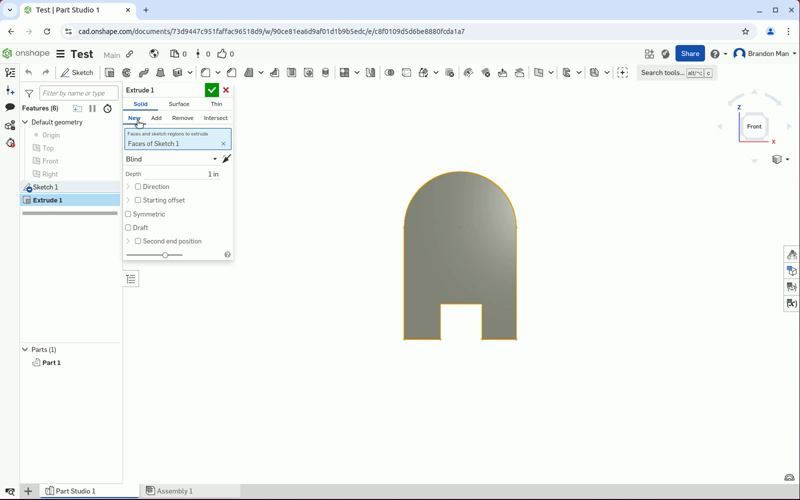
key(tab, 4)
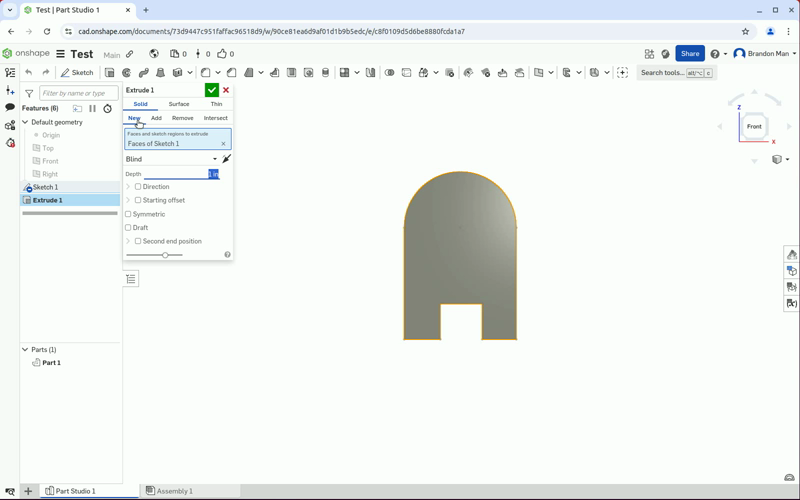
text(7.221)
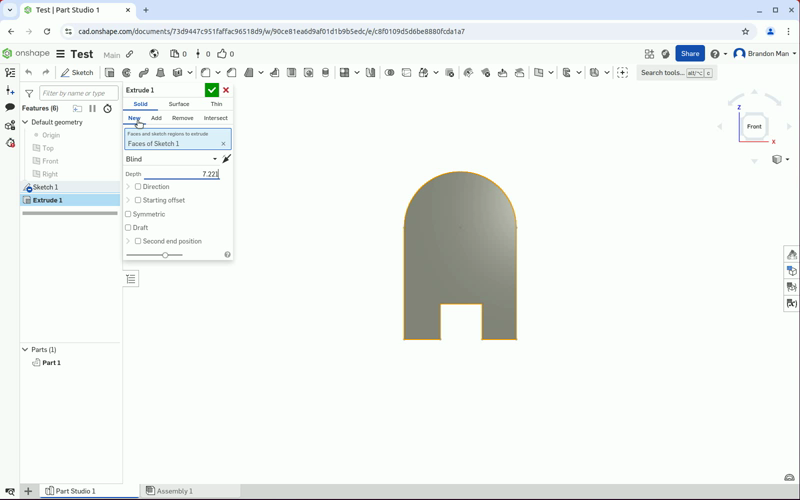
key(enter)
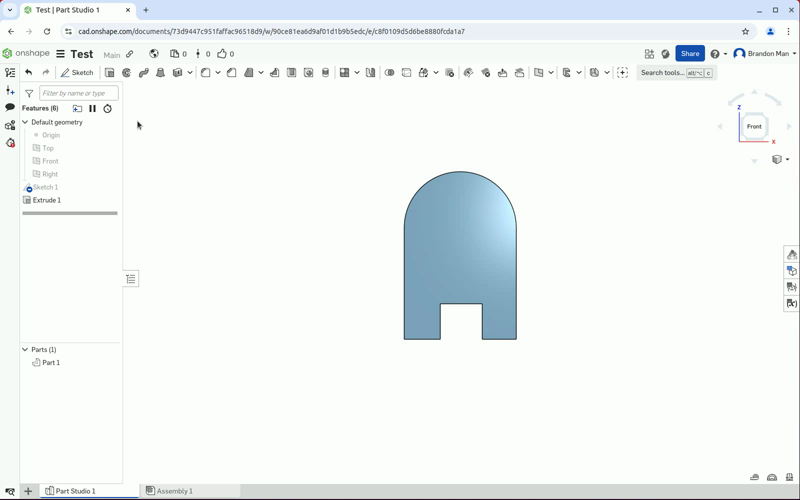
key(shift+h)
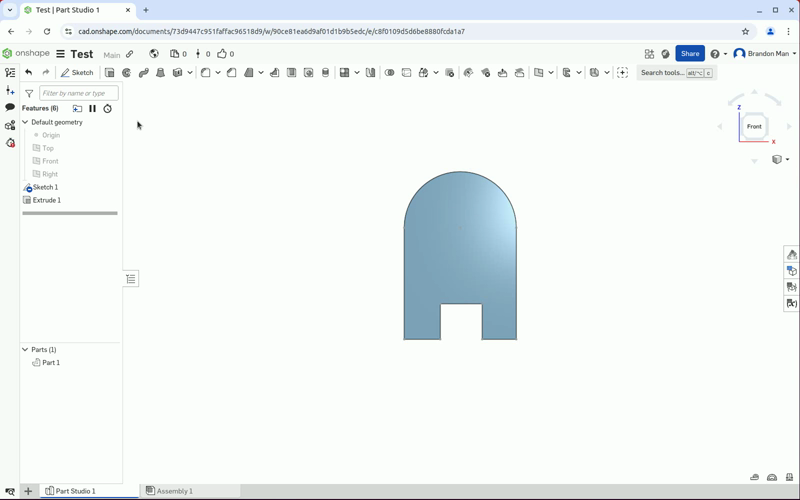
key(shift+h)
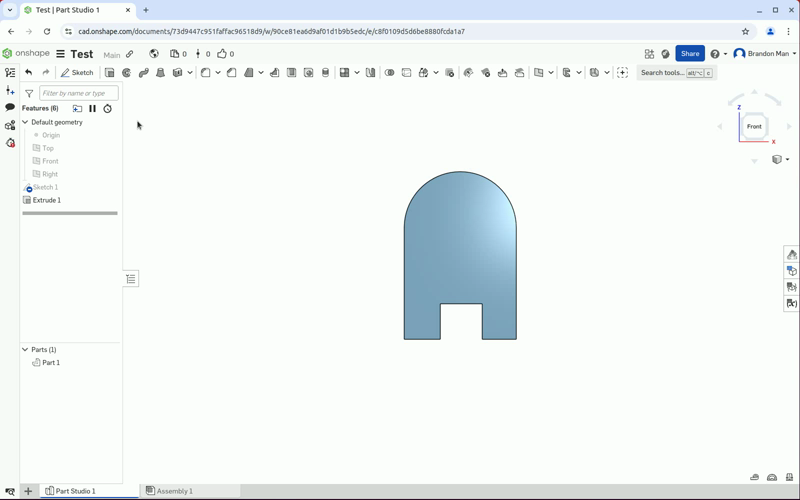
mouse_move(73, 189)
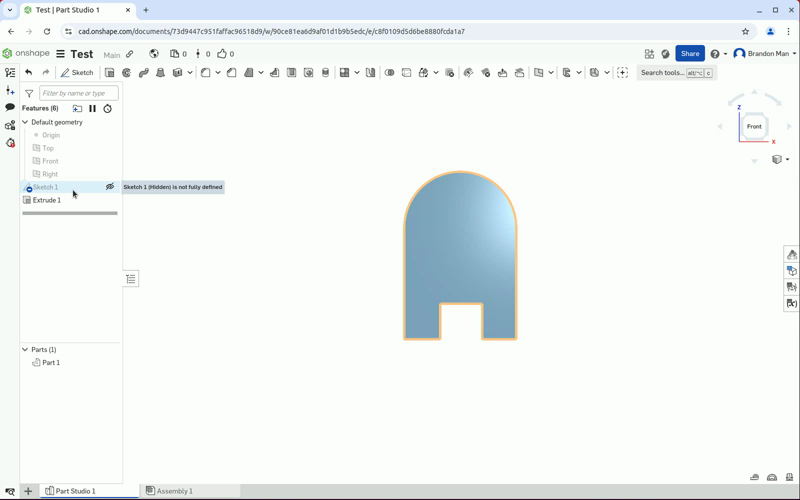
click(73, 189)
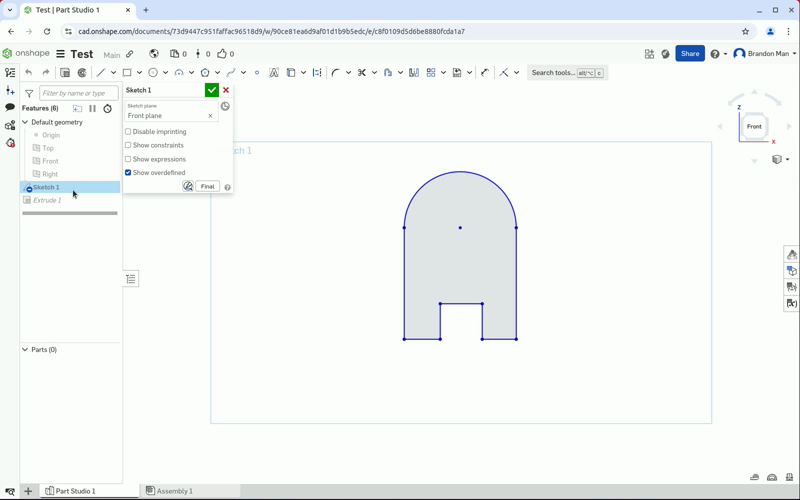
mouse_move(229, 92)
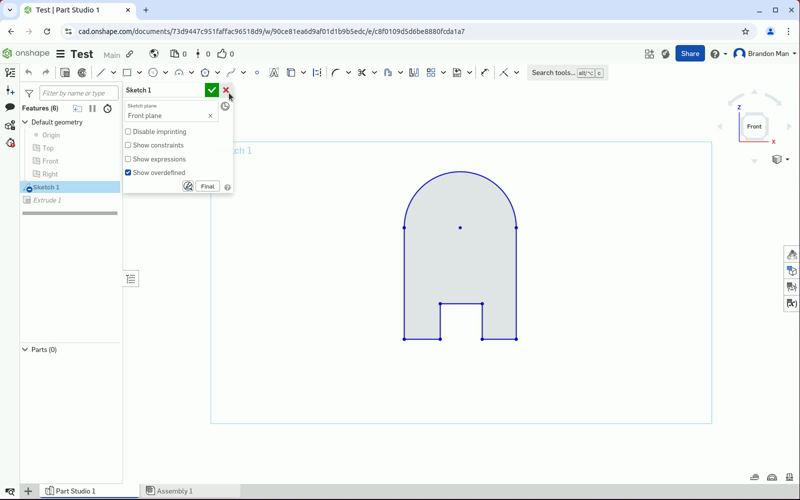
click(229, 92)
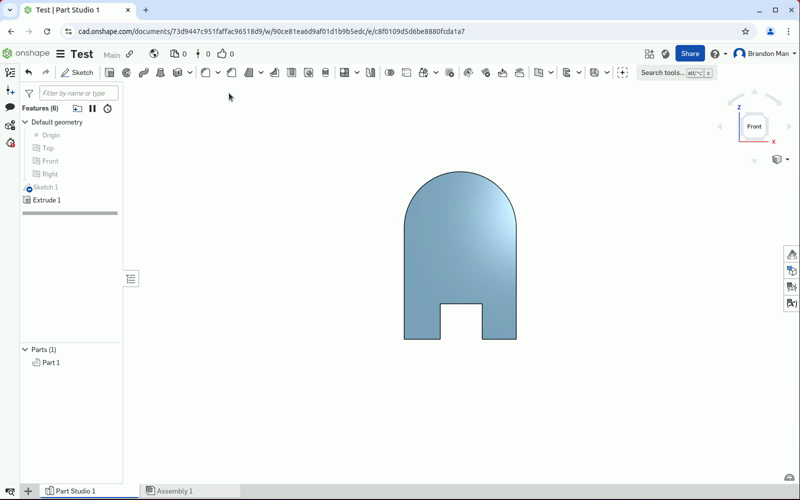
mouse_move(541, 75)
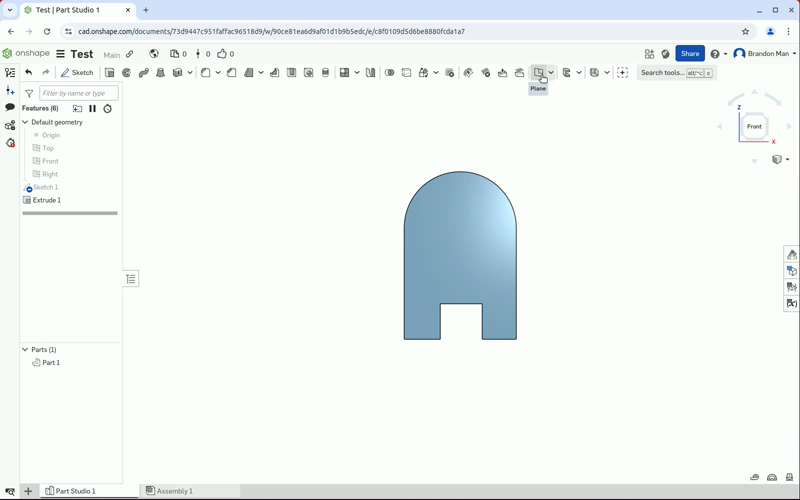
click(541, 75)
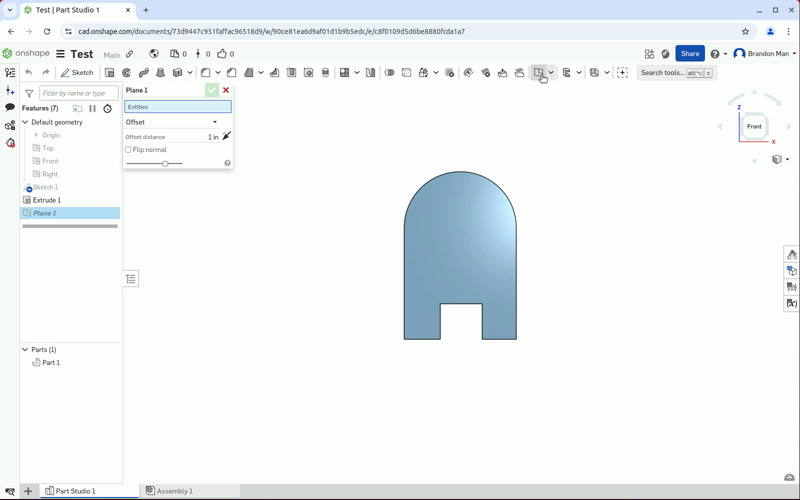
mouse_move(73, 163)
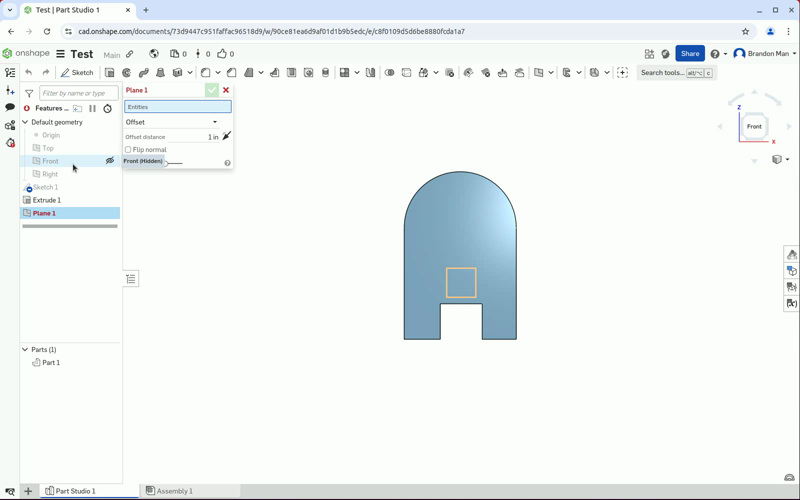
click(73, 163)
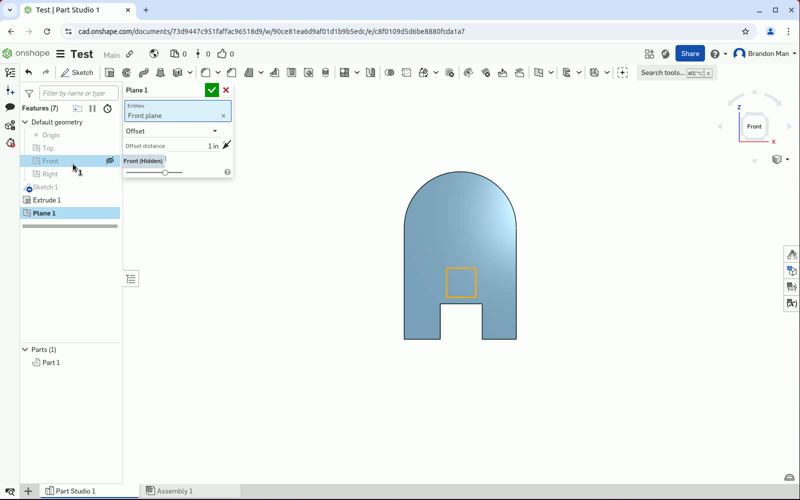
key(tab, 2)
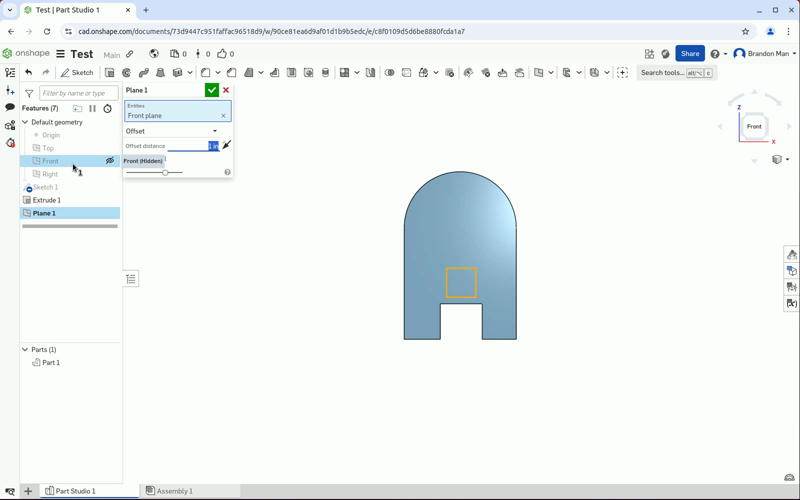
text(7.21)
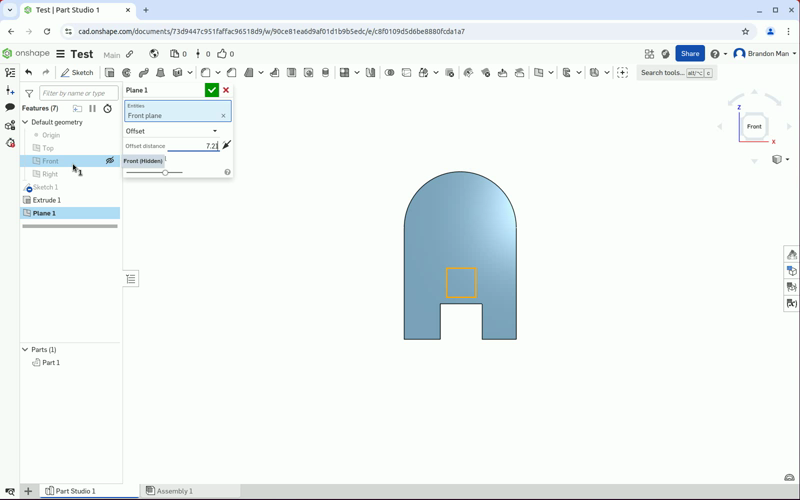
key(enter, 2)
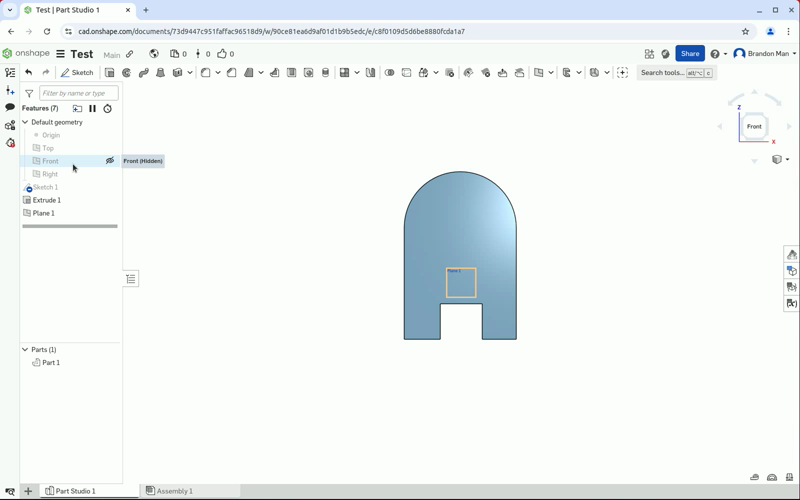
key(shift+s)
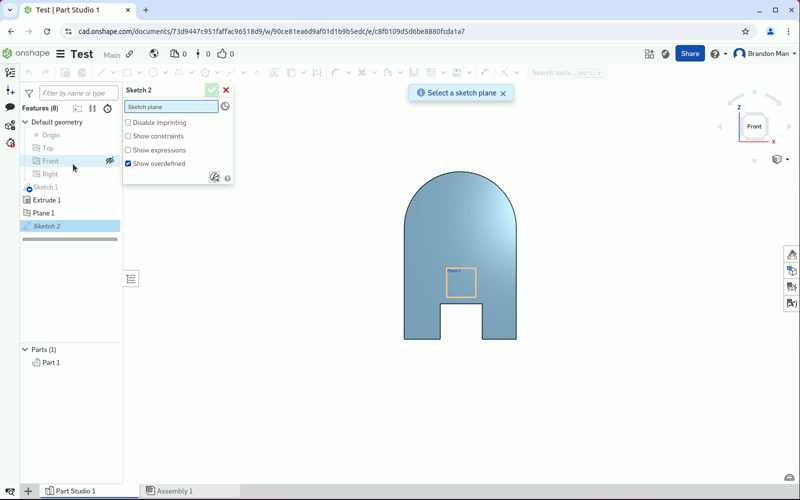
mouse_move(73, 215)
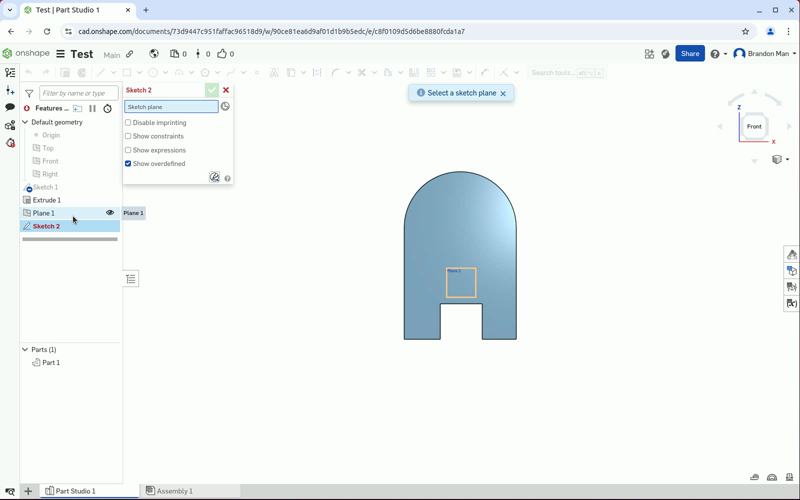
click(73, 215)
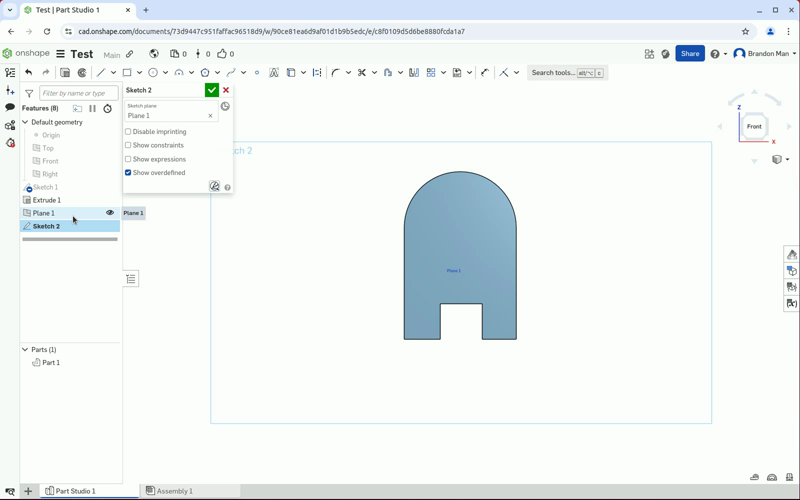
mouse_move(73, 352)
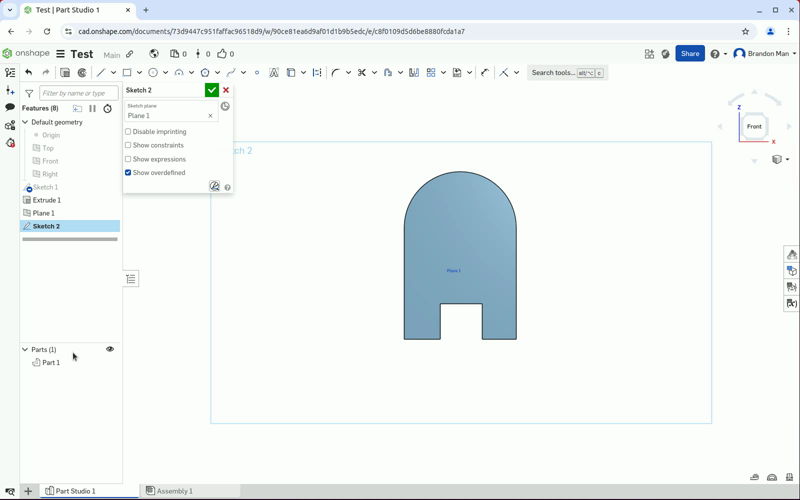
key(y)
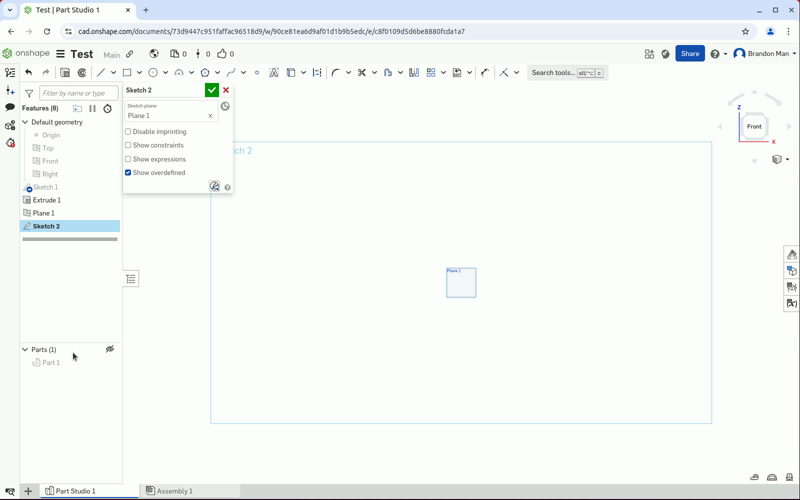
key(c)
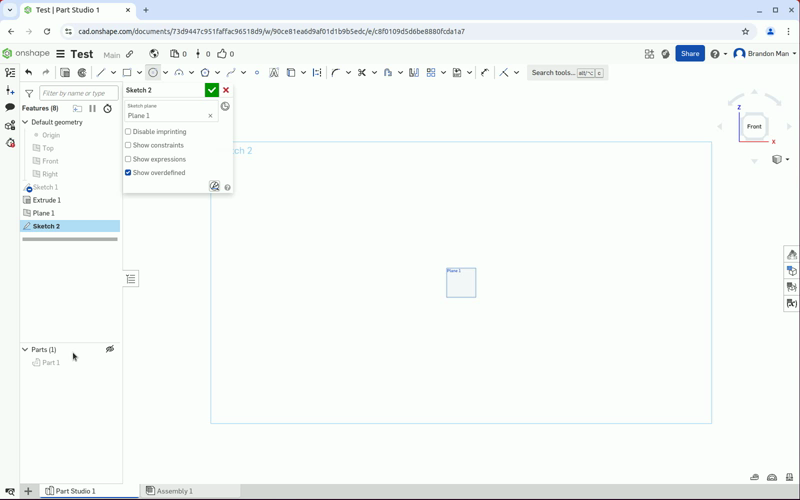
key_down(shift)
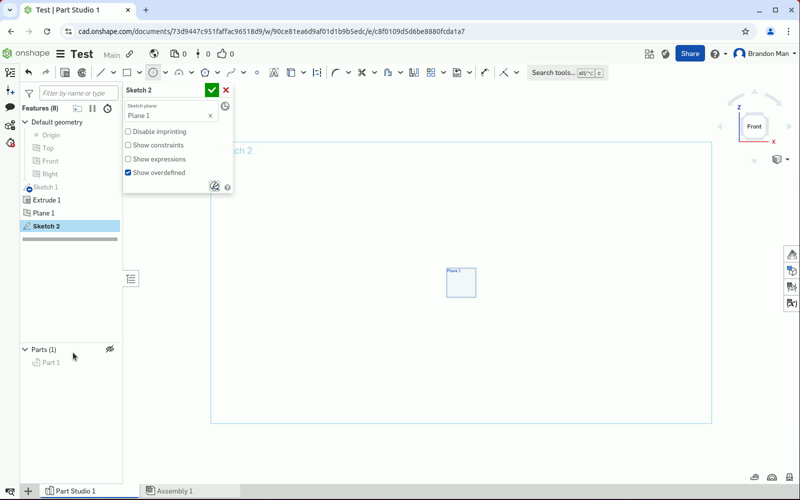
mouse_move(461, 226)
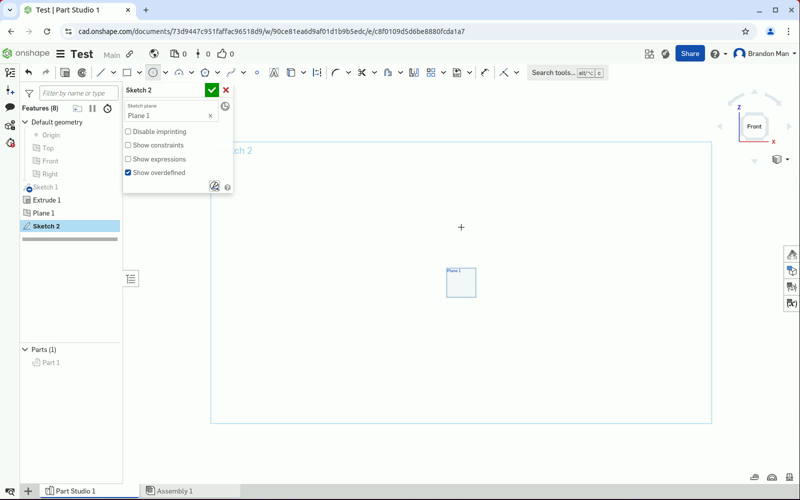
click(461, 226)
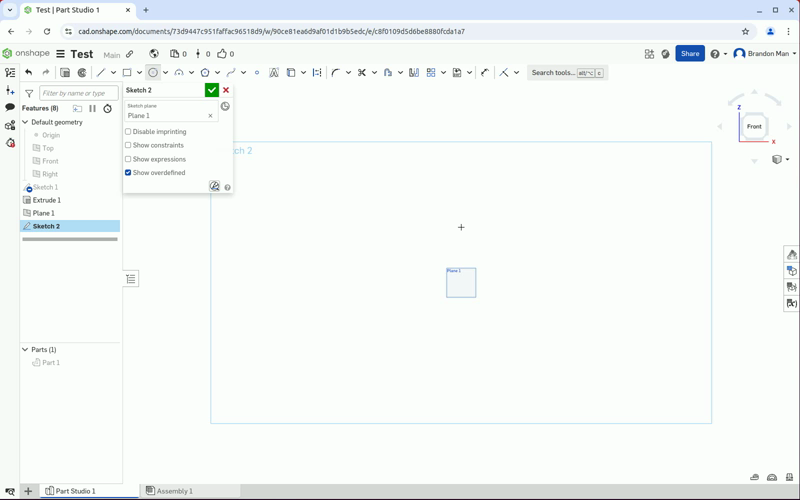
key_up(shift)
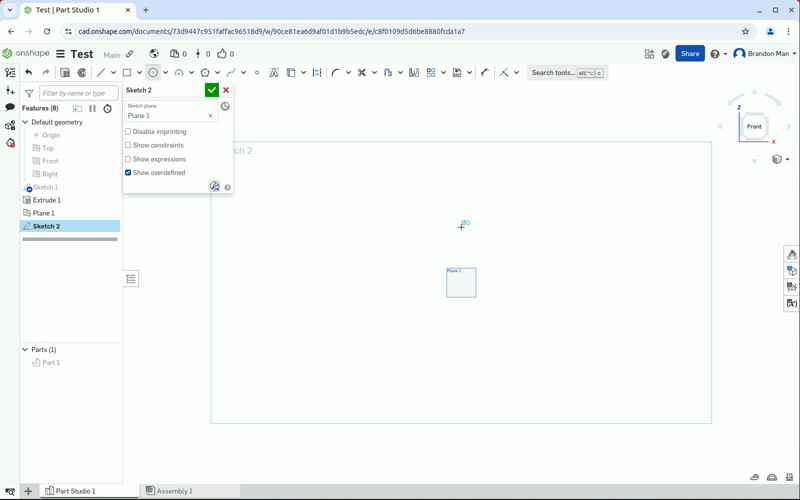
mouse_move(486, 226)
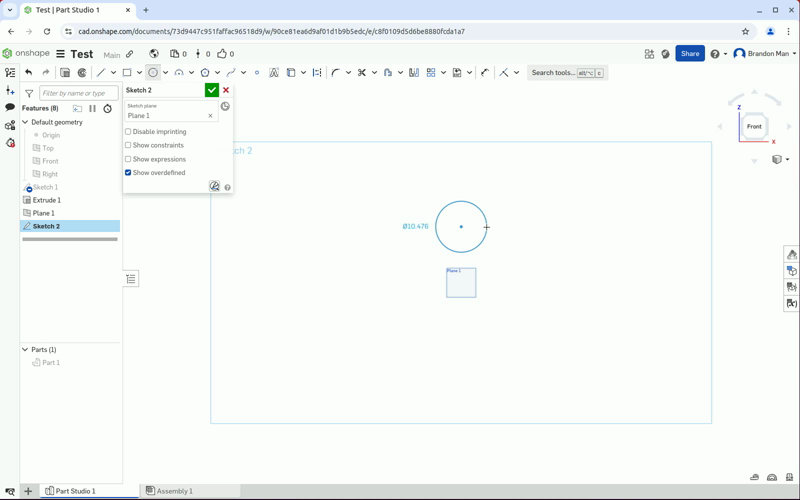
click(486, 226)
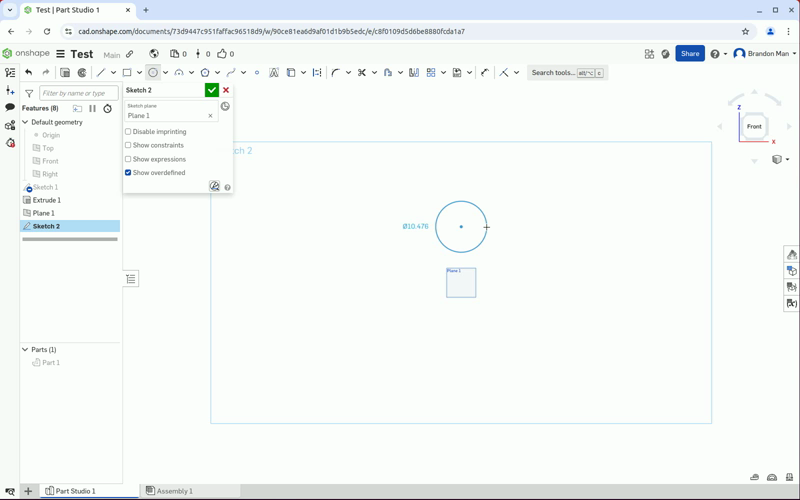
key(esc)
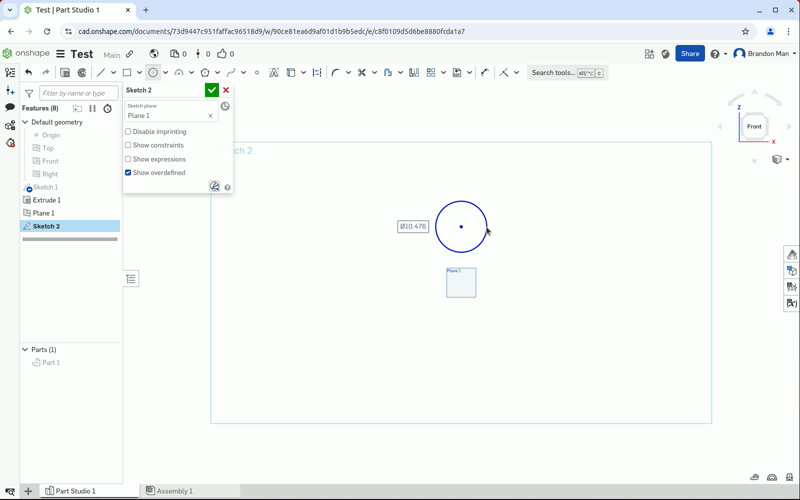
mouse_move(480, 212)
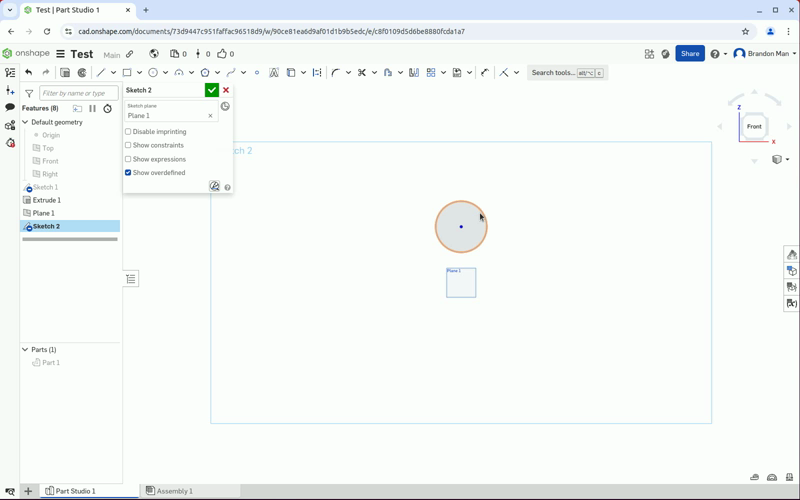
click(480, 212)
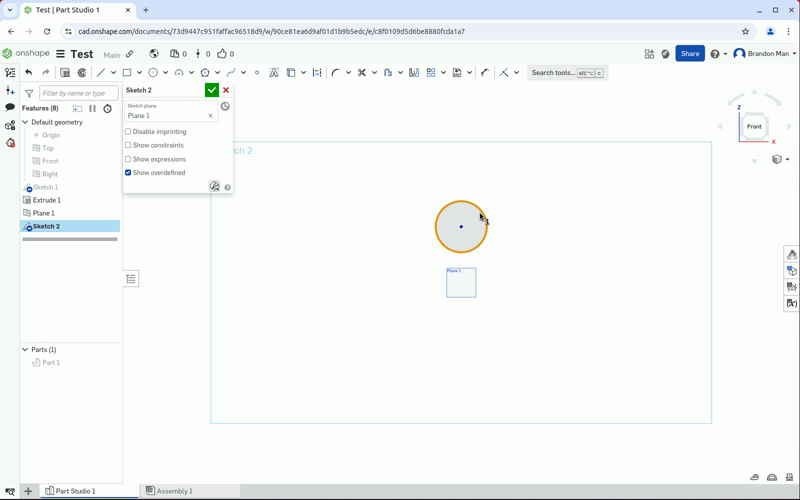
mouse_move(73, 352)
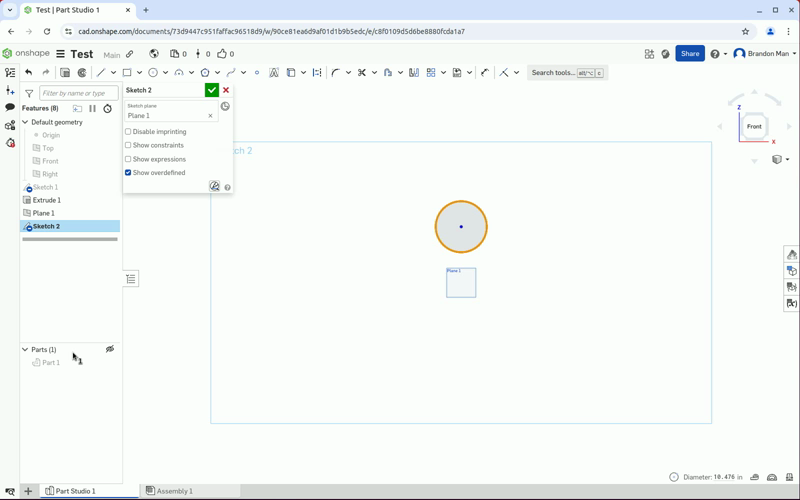
key(shift+y)
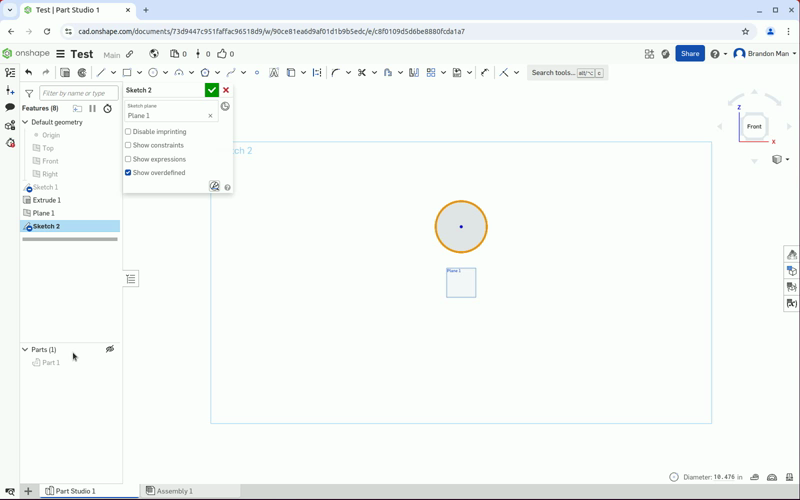
key(shift+e)
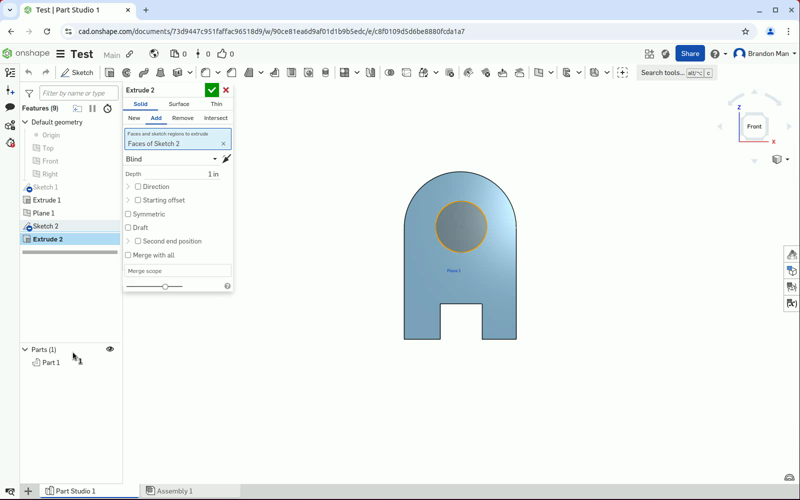
mouse_move(143, 106)
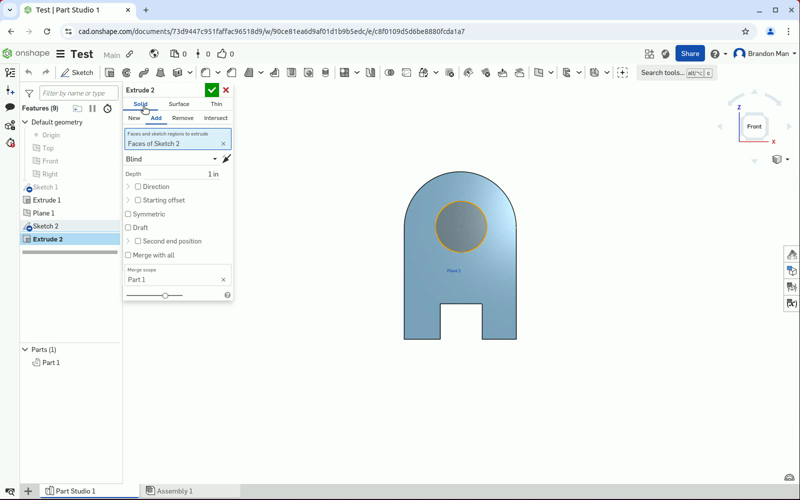
click(143, 106)
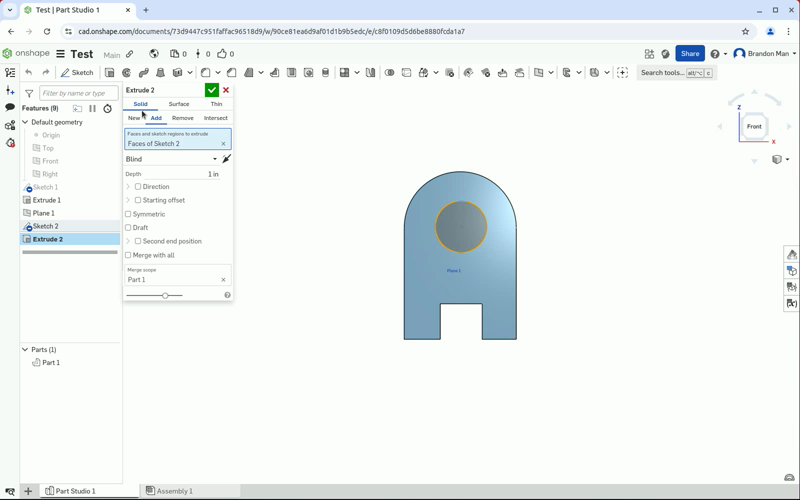
mouse_move(137, 120)
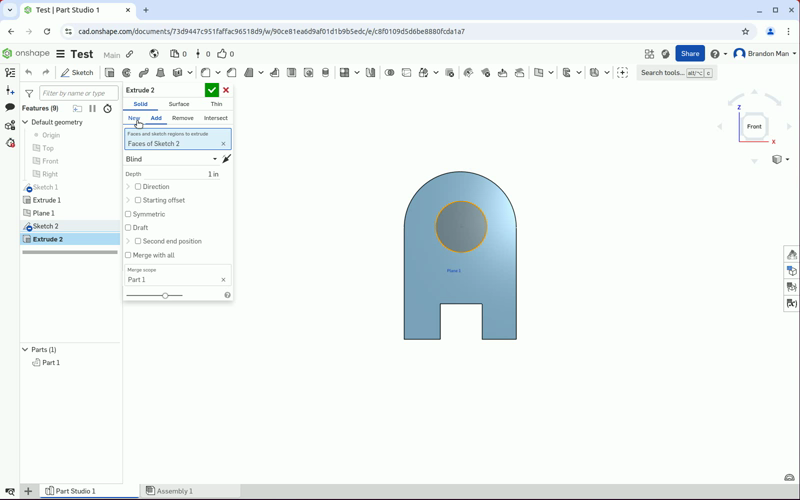
click(137, 120)
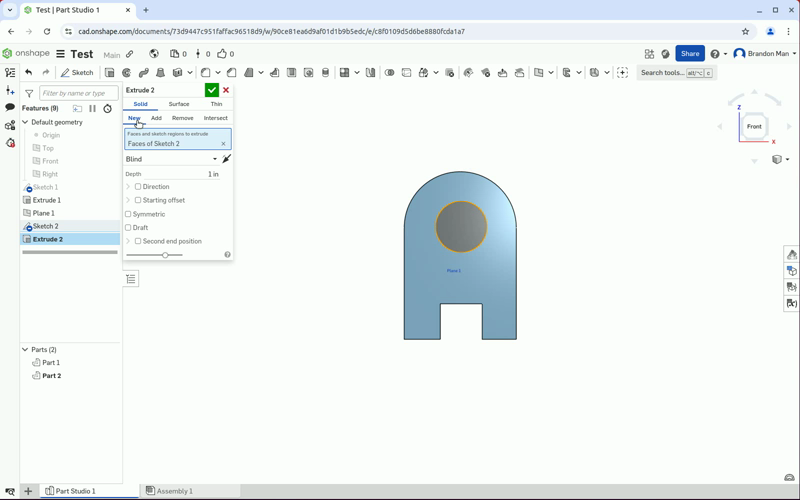
key(tab, 4)
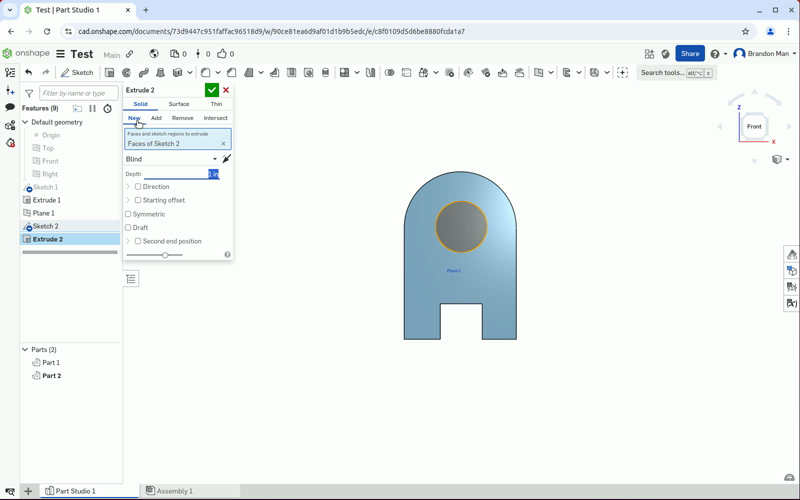
text(5.777)
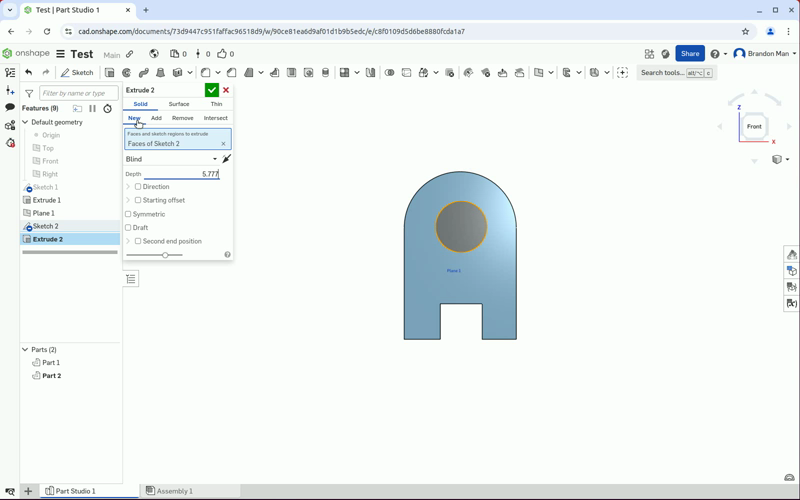
key(enter)
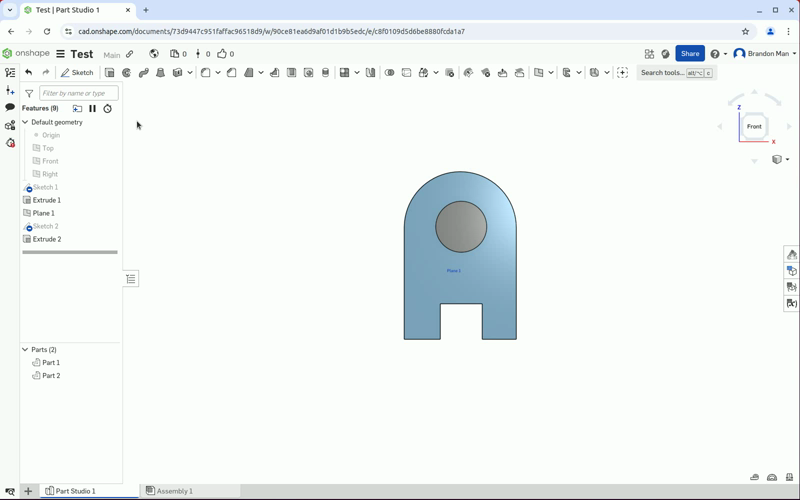
key(shift+h)
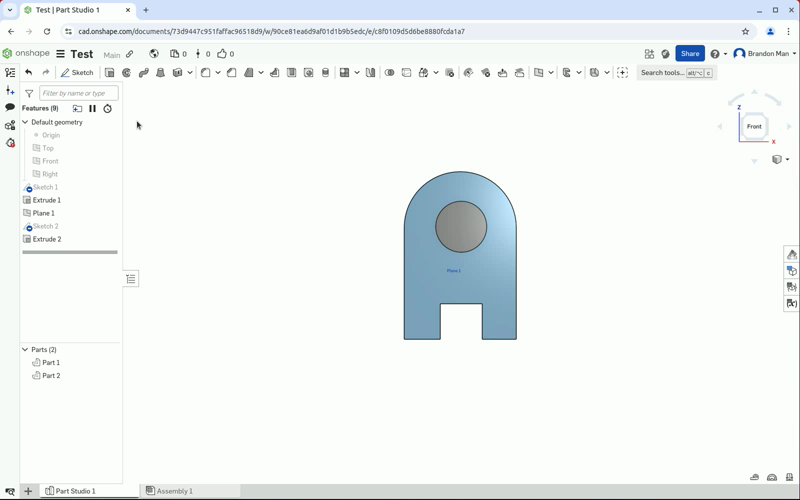
key(shift+h)
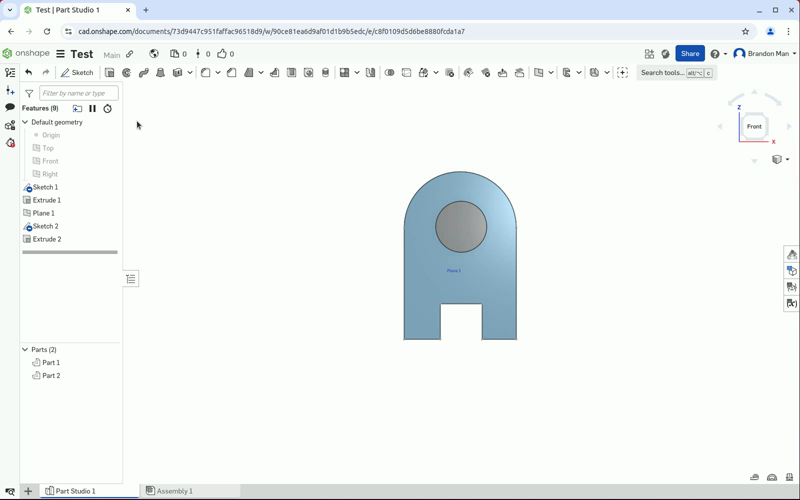
key(shift+7)
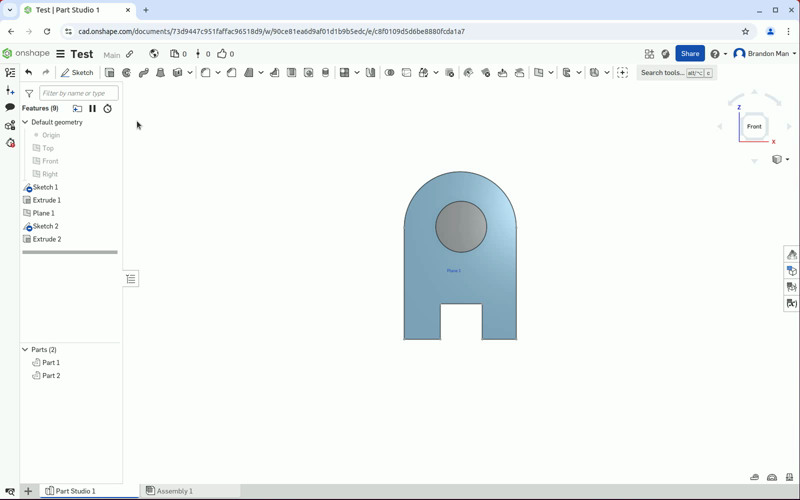
key(left, 2)
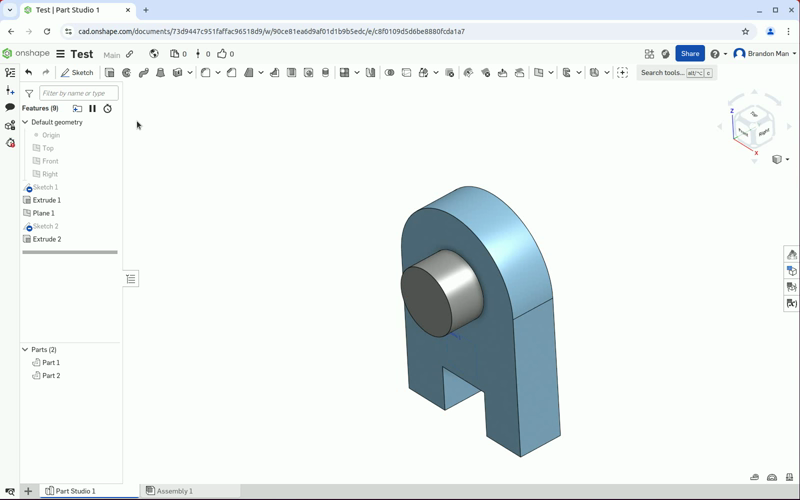
key(down, 2)
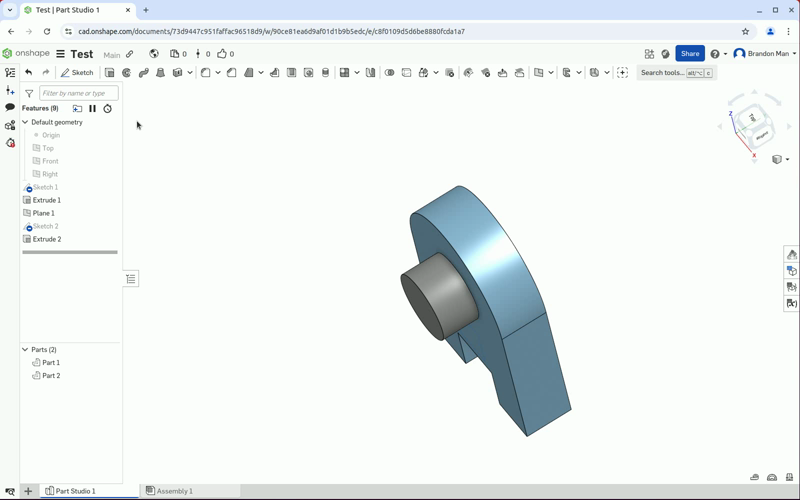
key(up, 2)
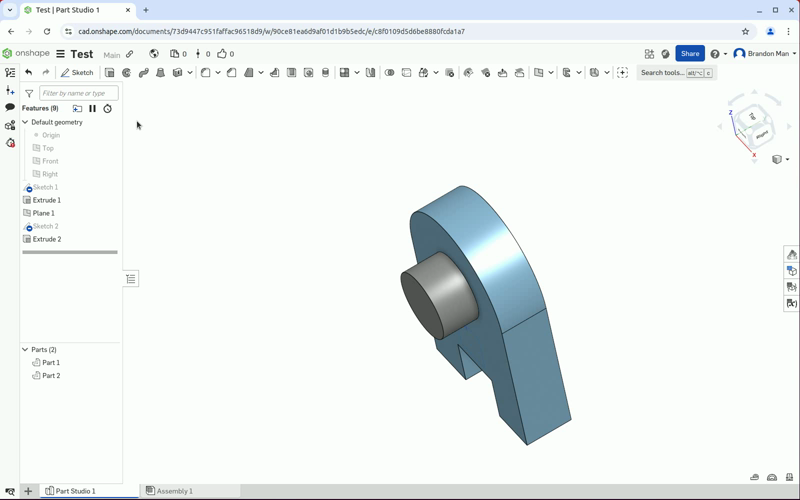
key(right, 2)
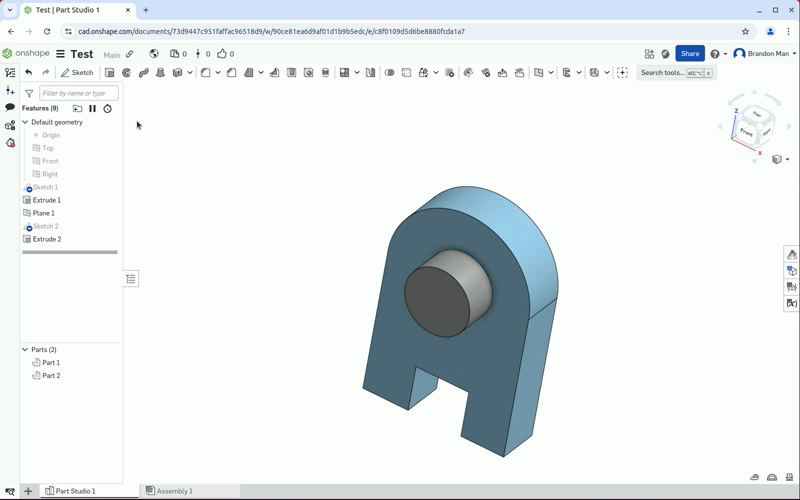
mouse_move(73, 189)
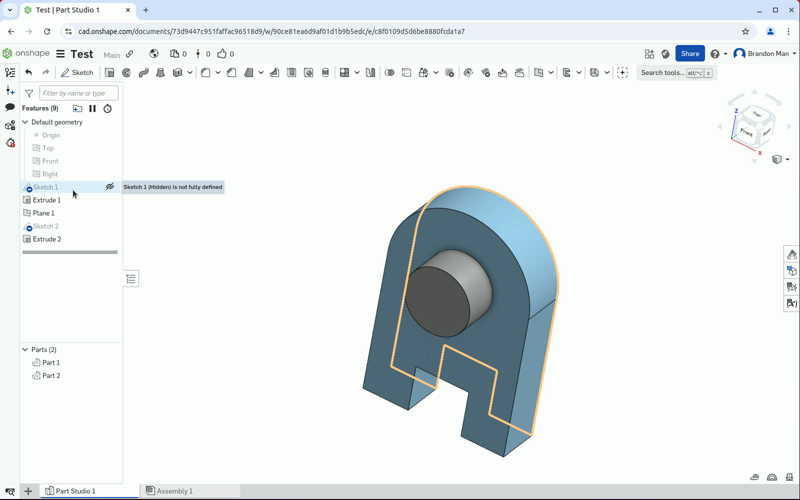
click(73, 189)